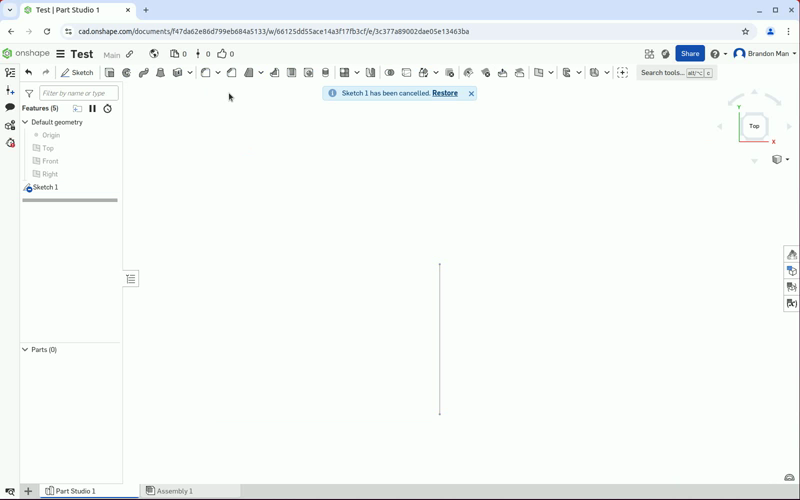
key(shift+h)
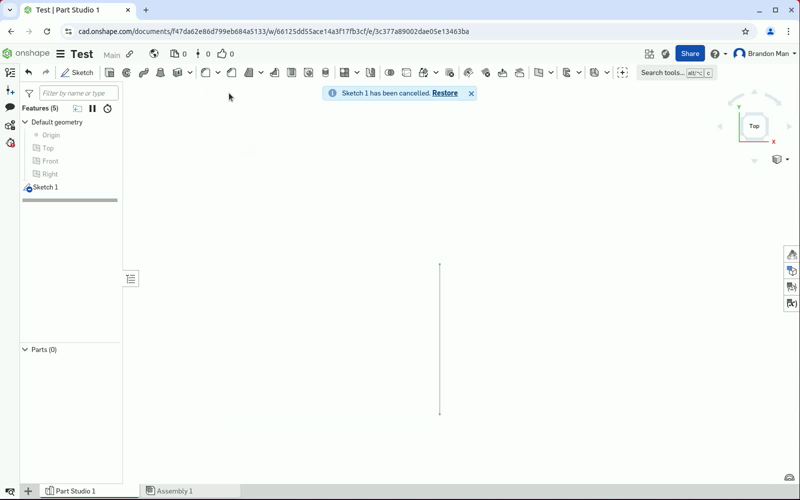
key(shift+s)
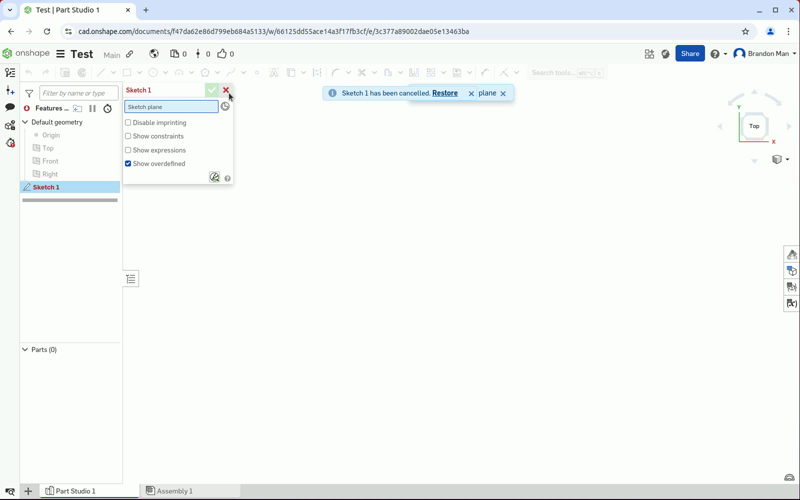
mouse_move(73, 150)
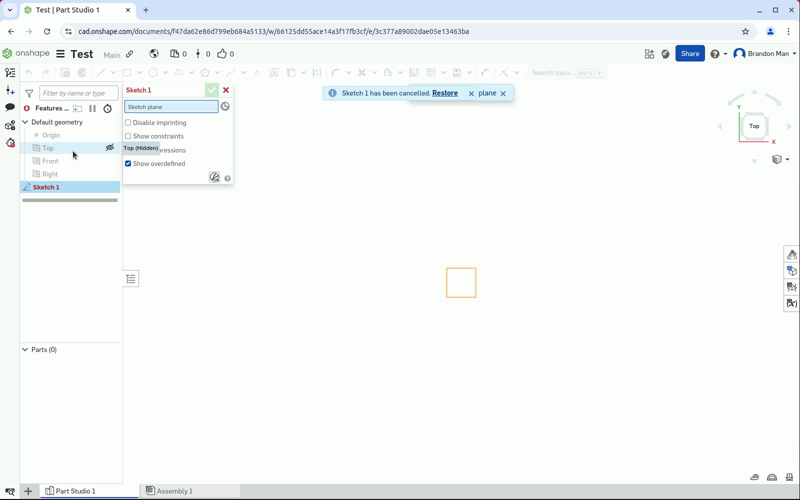
click(73, 150)
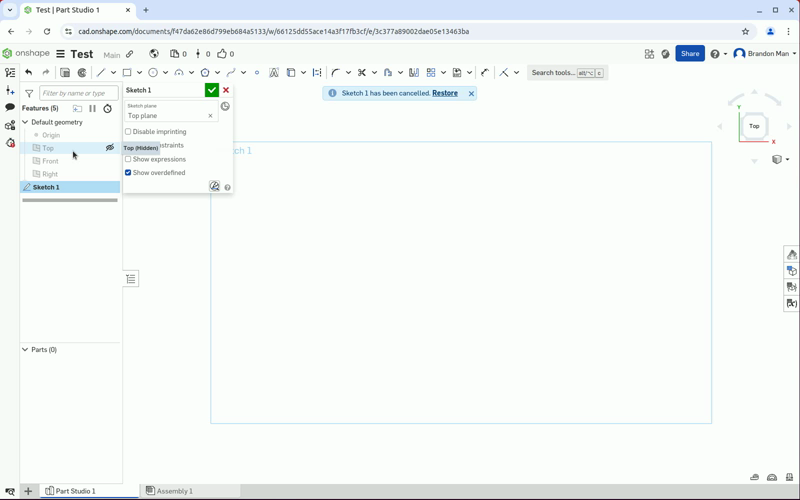
mouse_move(73, 352)
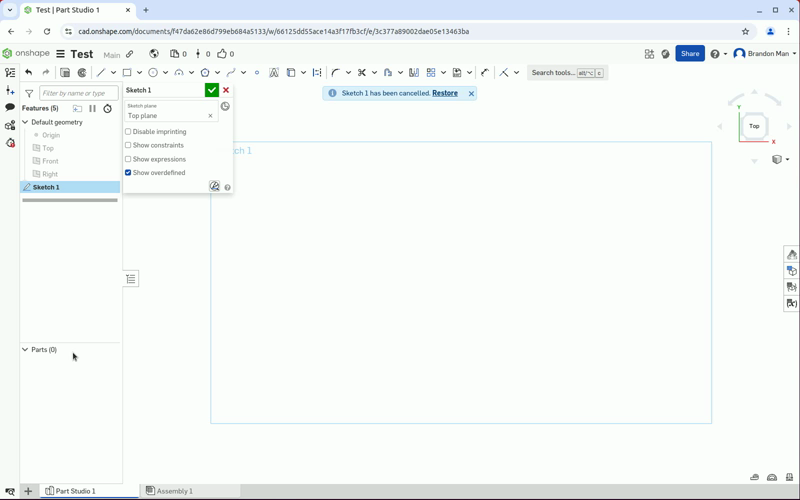
key(y)
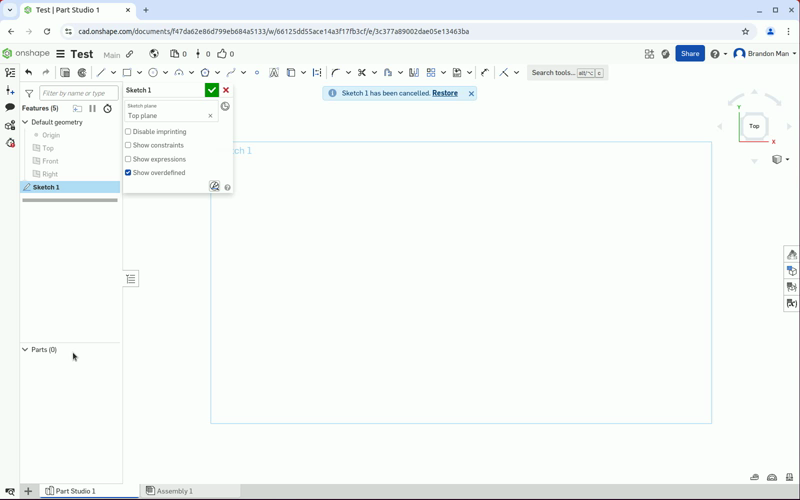
key(l)
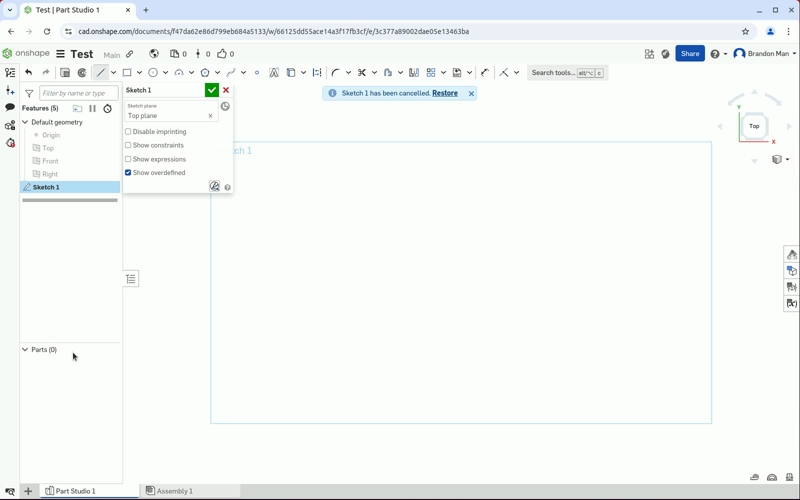
key_down(shift)
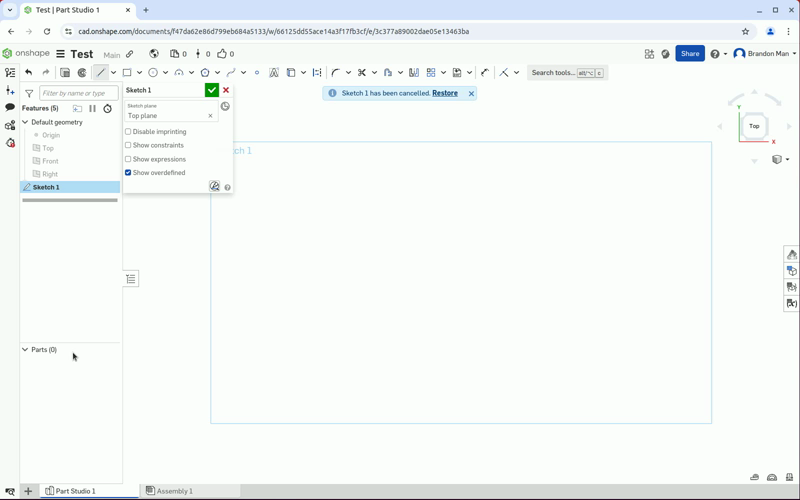
mouse_move(348, 343)
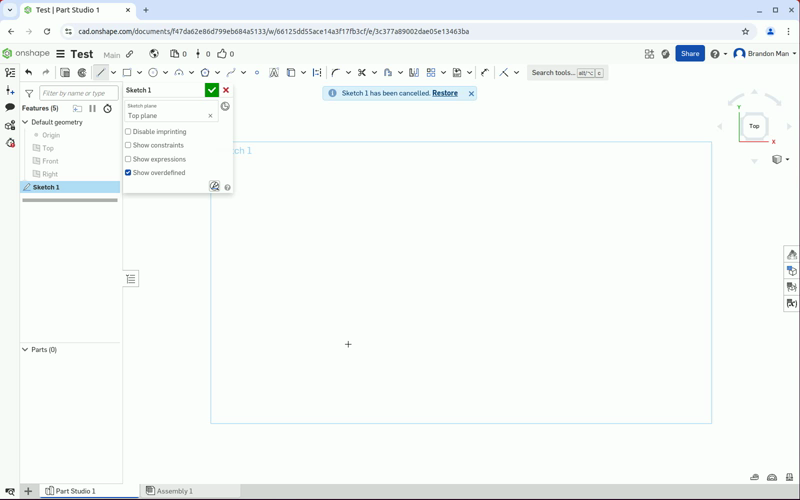
click(348, 343)
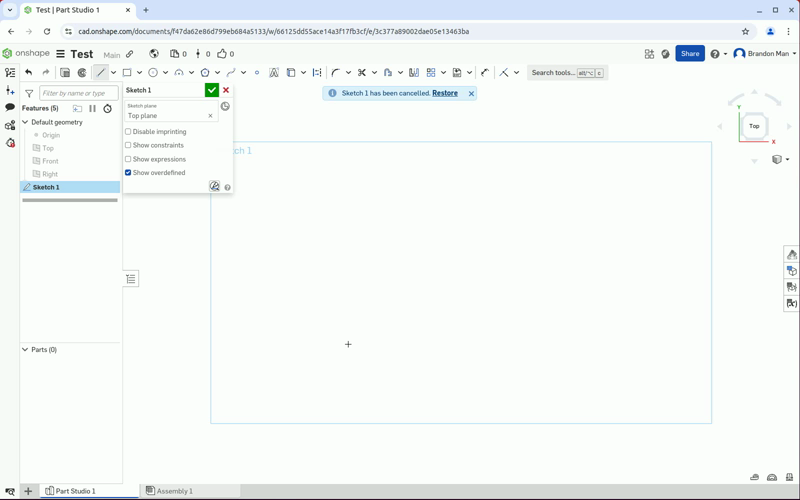
key_up(shift)
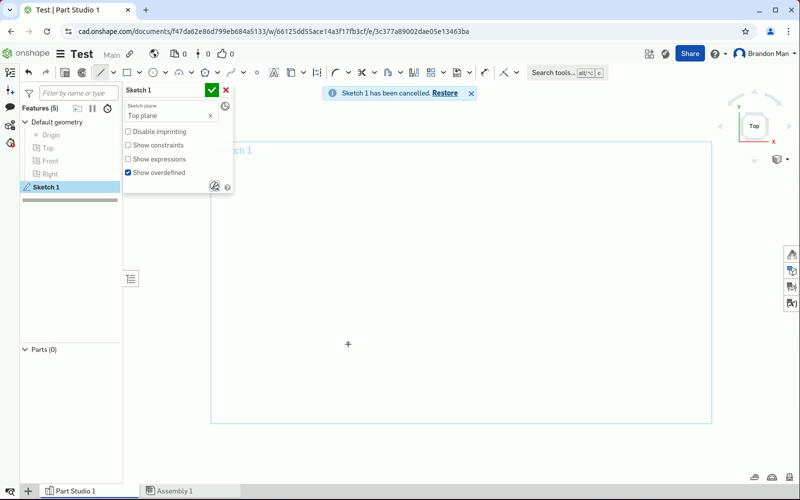
key_down(shift)
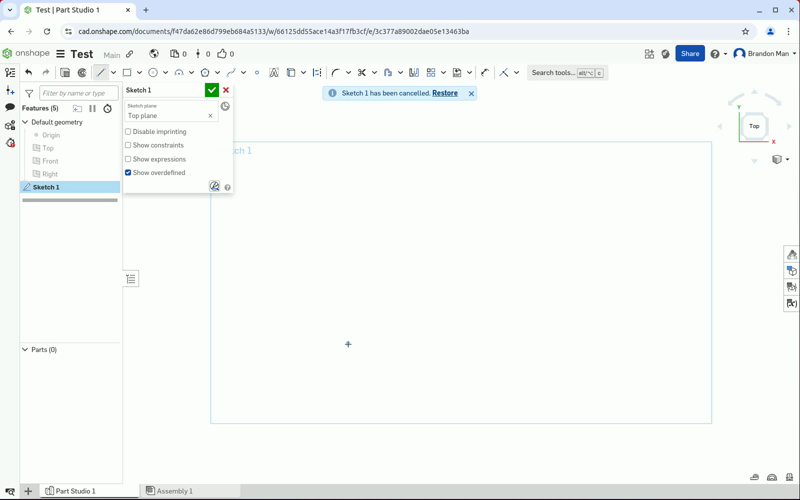
mouse_move(564, 343)
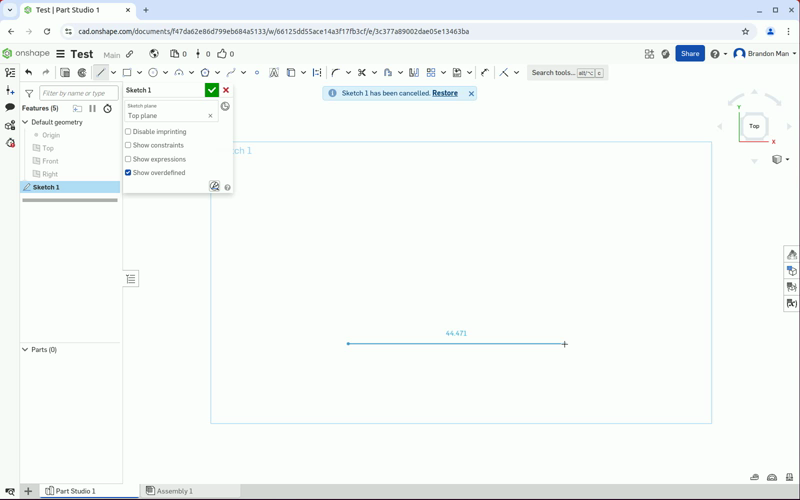
click(564, 343)
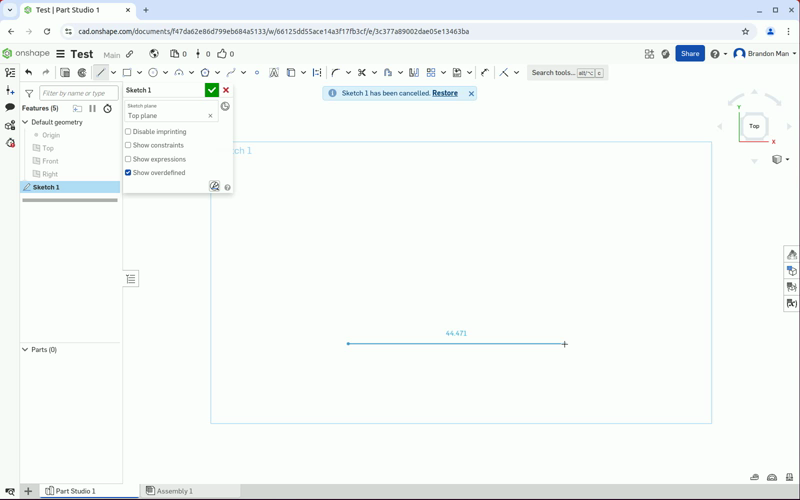
key_up(shift)
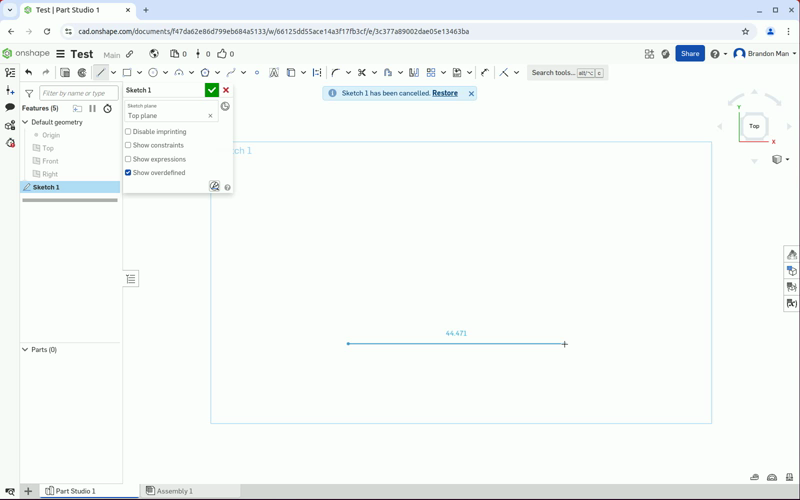
key_down(shift)
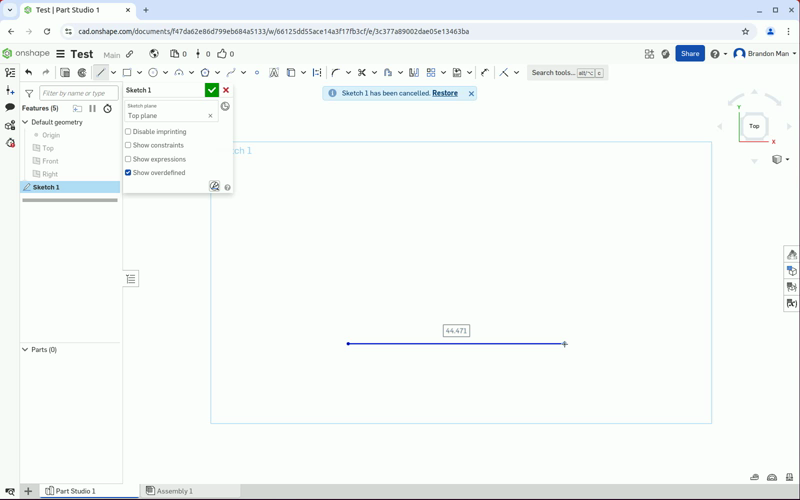
mouse_move(572, 221)
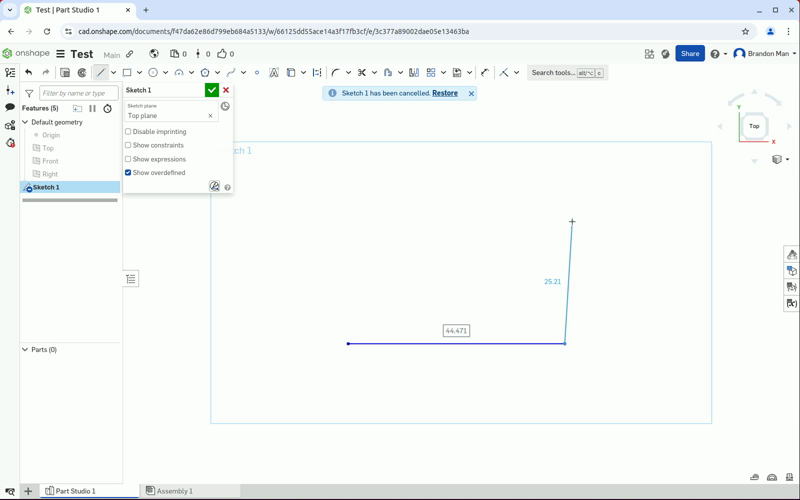
click(572, 221)
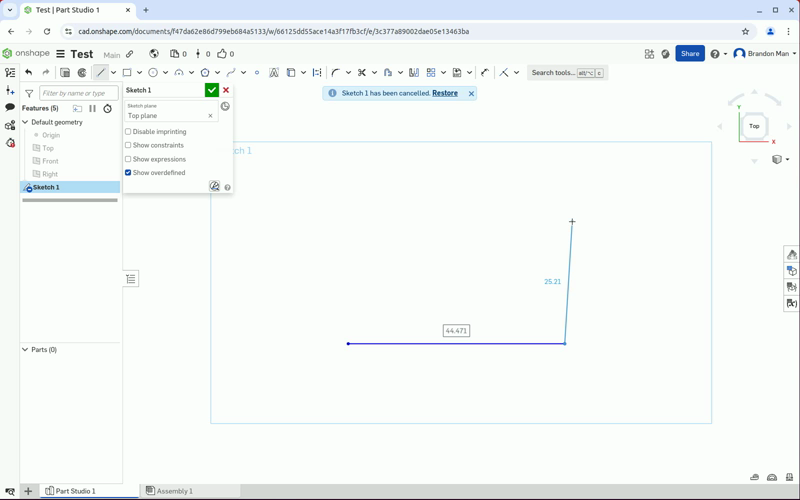
key_up(shift)
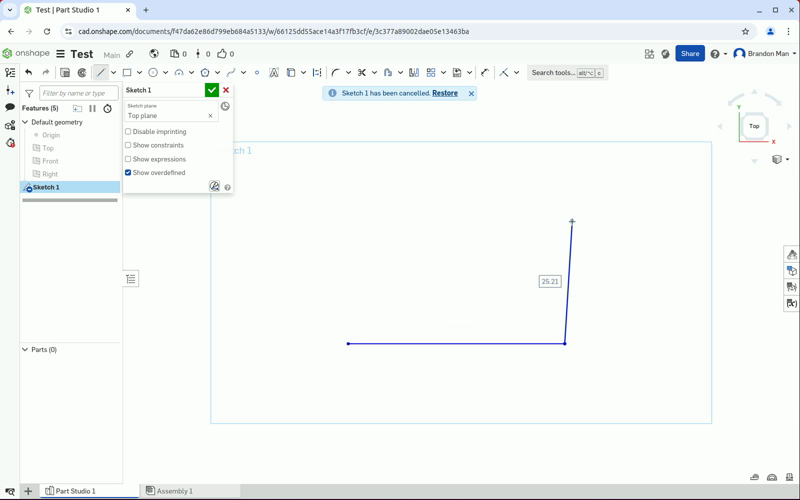
key_down(shift)
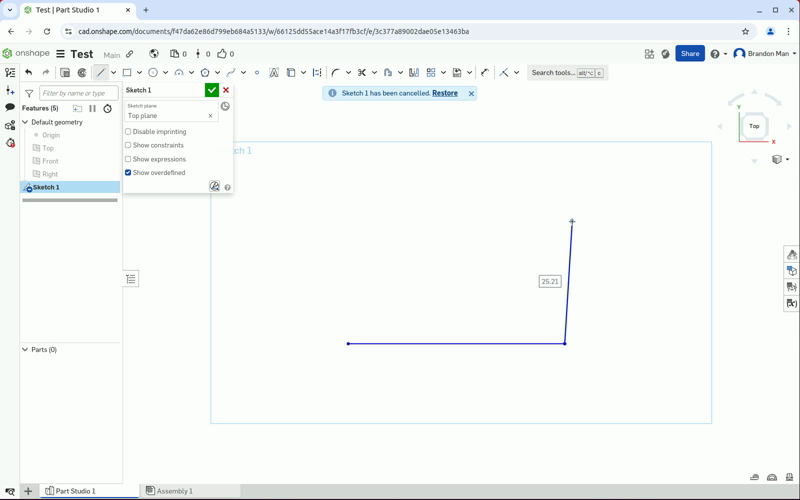
mouse_move(355, 221)
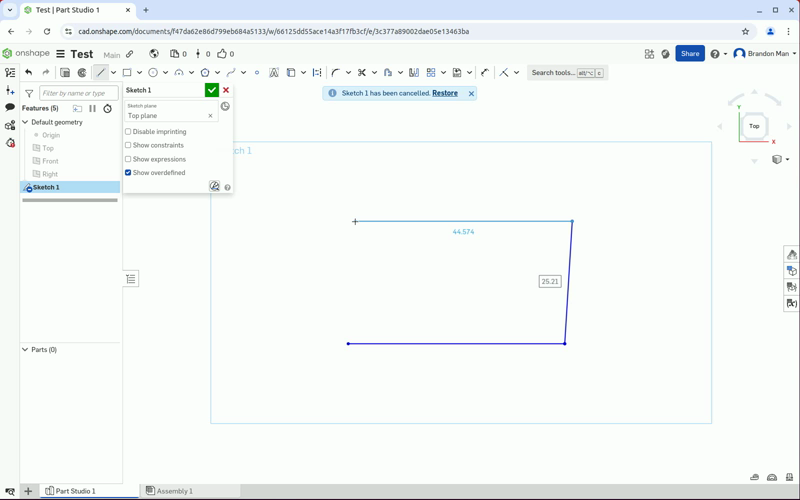
click(355, 221)
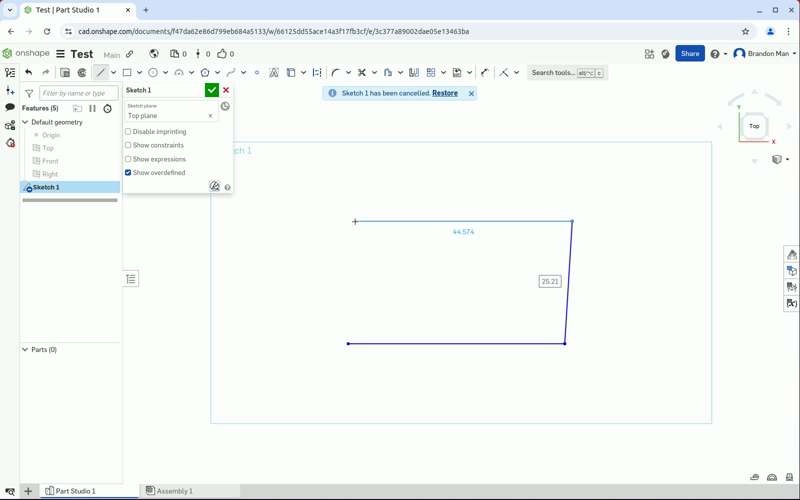
key_up(shift)
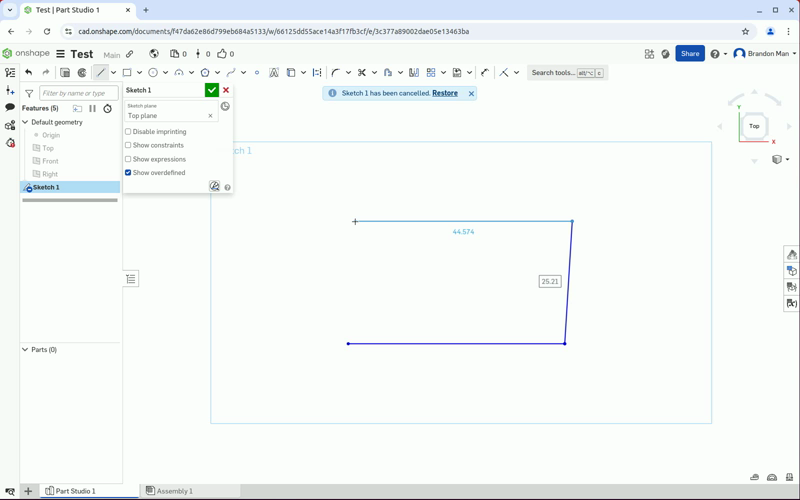
key_down(shift)
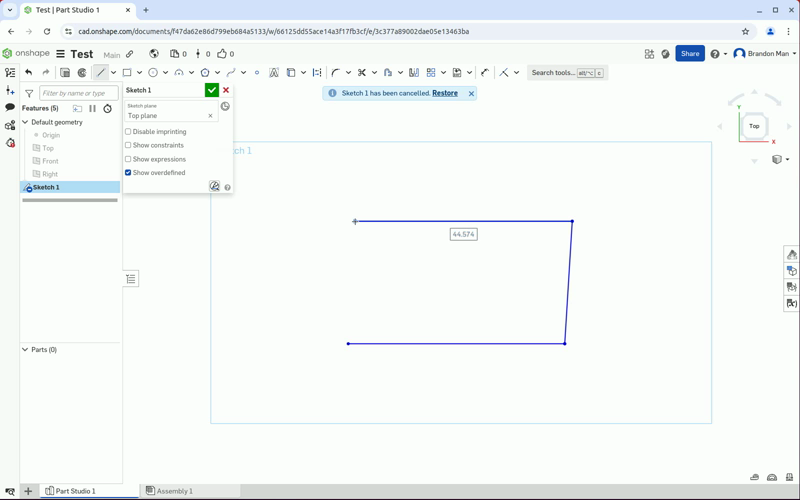
mouse_move(348, 343)
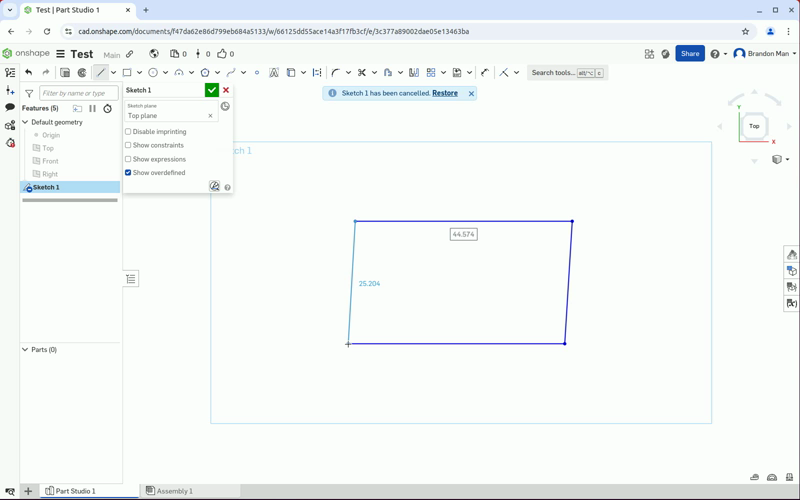
key_up(shift)
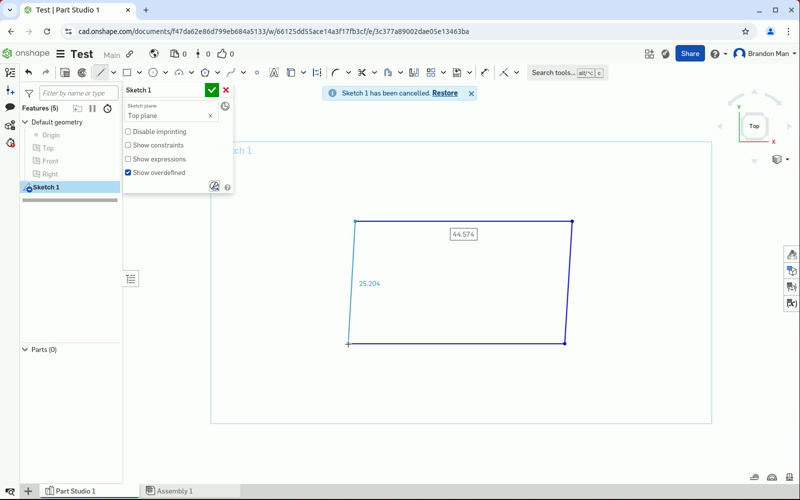
click(348, 343)
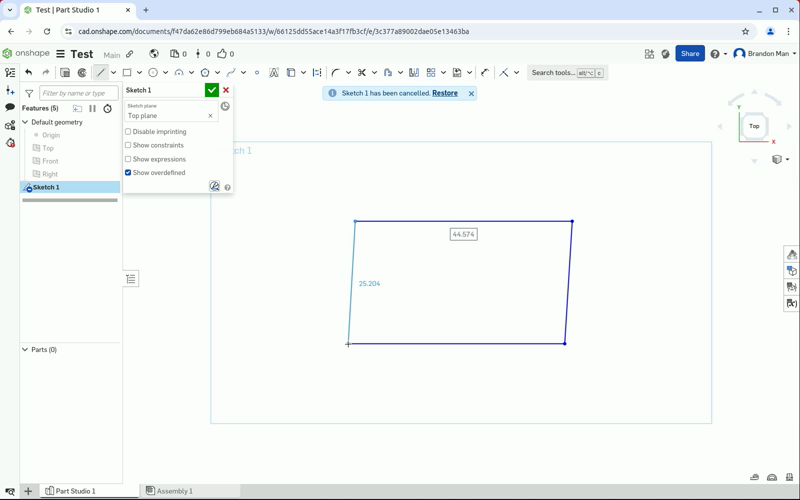
key(esc)
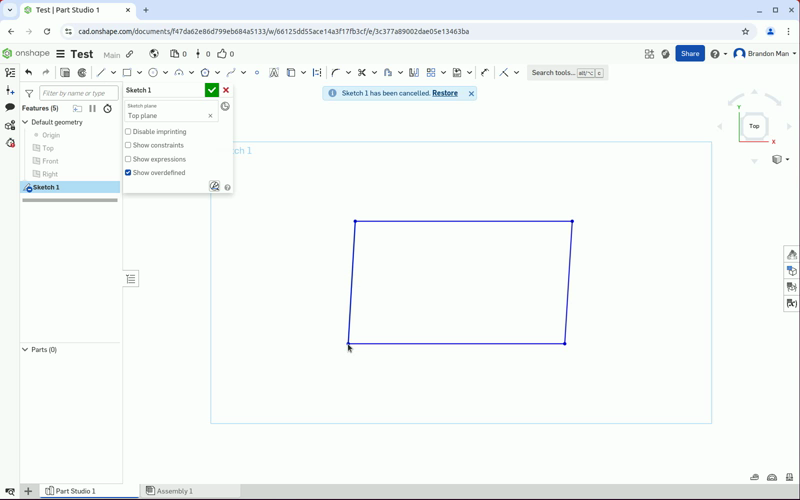
mouse_move(533, 306)
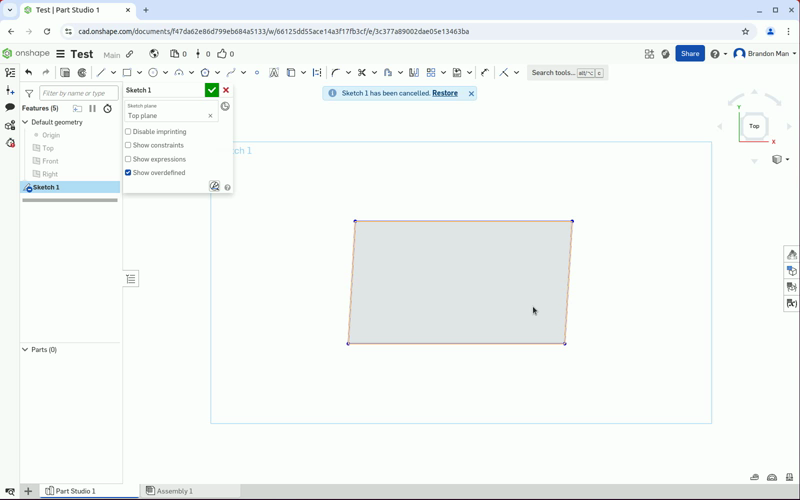
click(533, 306)
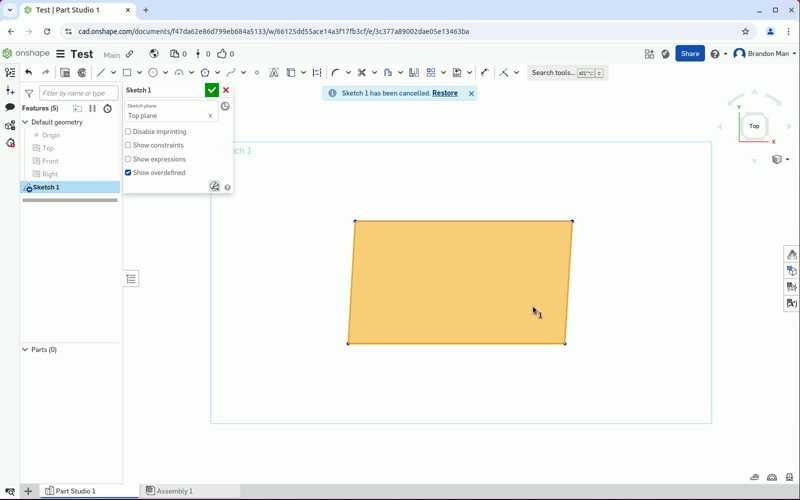
mouse_move(73, 352)
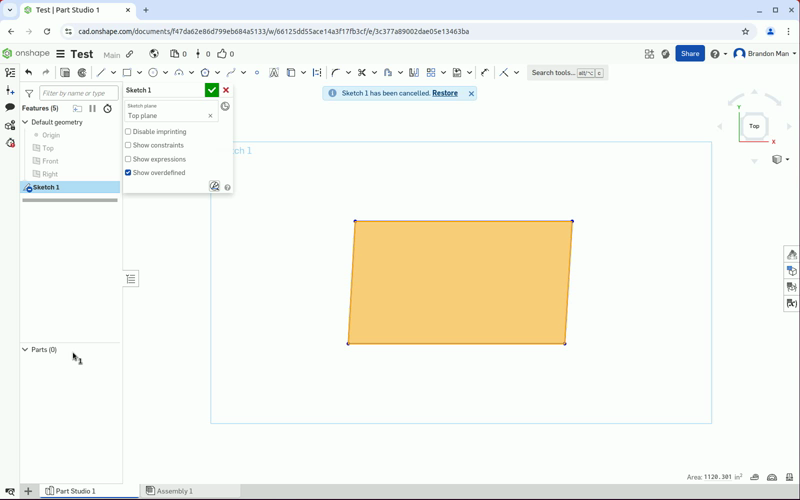
key(shift+y)
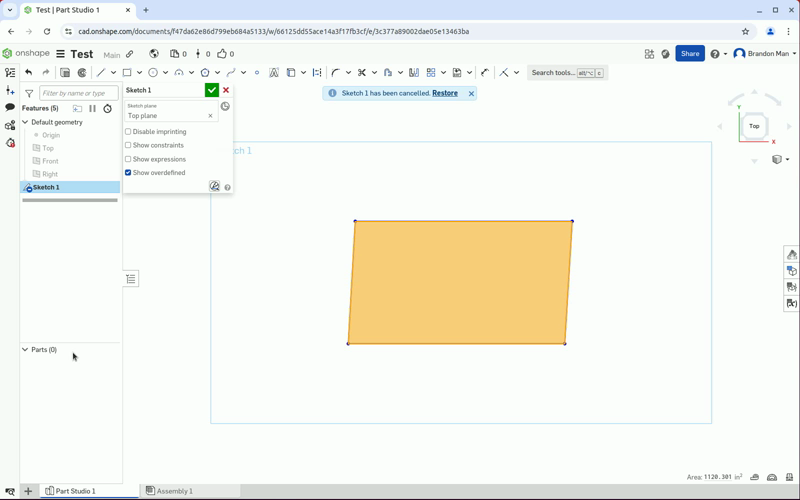
key(shift+e)
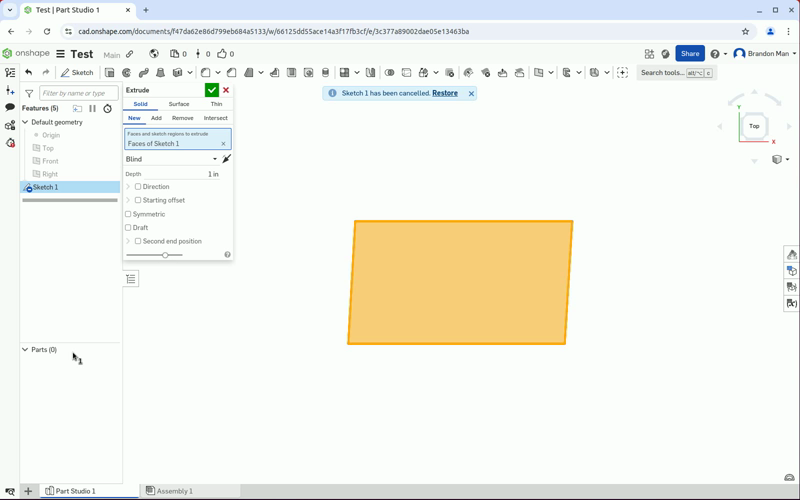
mouse_move(143, 106)
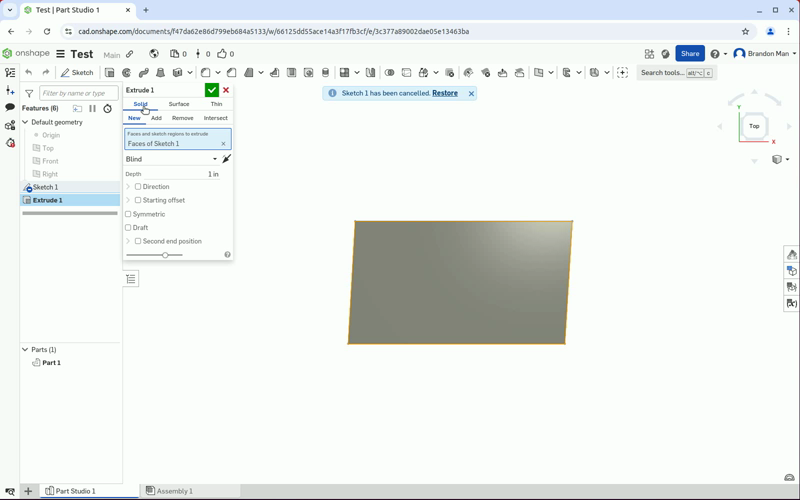
click(143, 106)
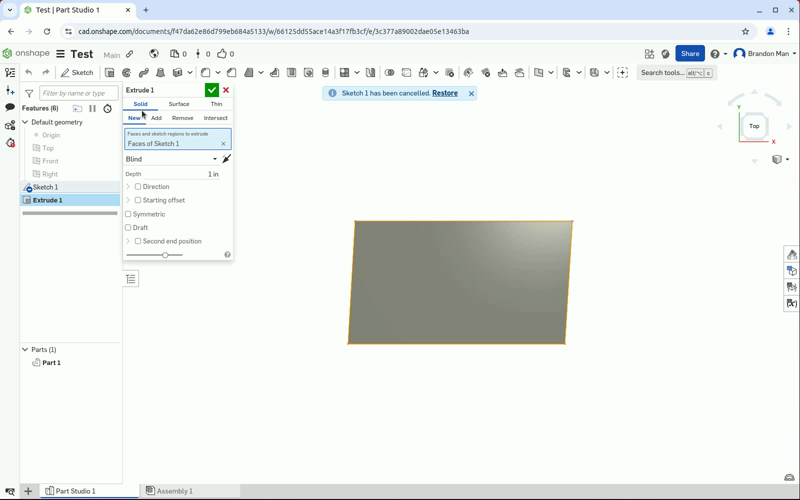
mouse_move(137, 120)
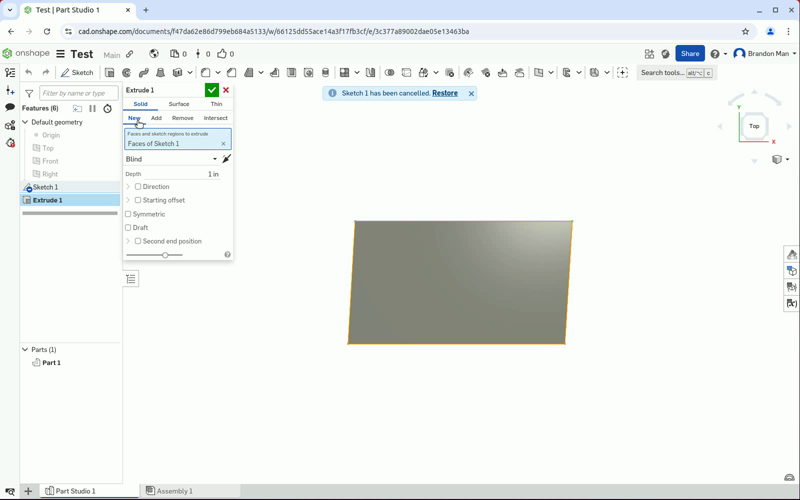
click(137, 120)
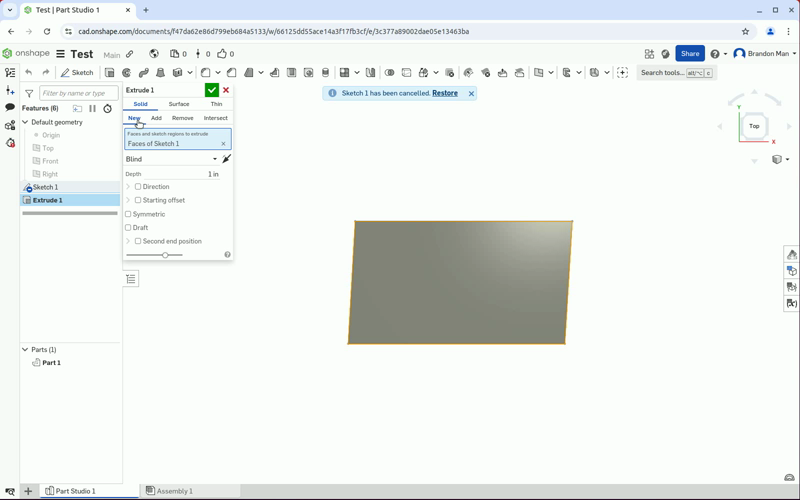
key(tab, 4)
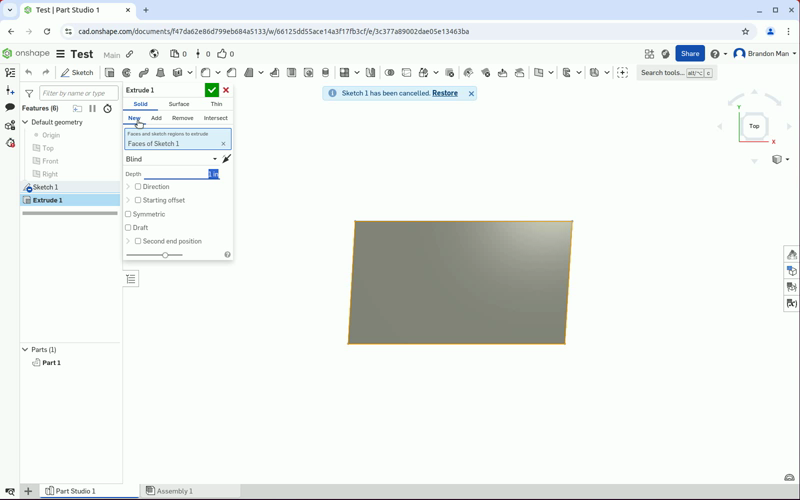
text(1.204)
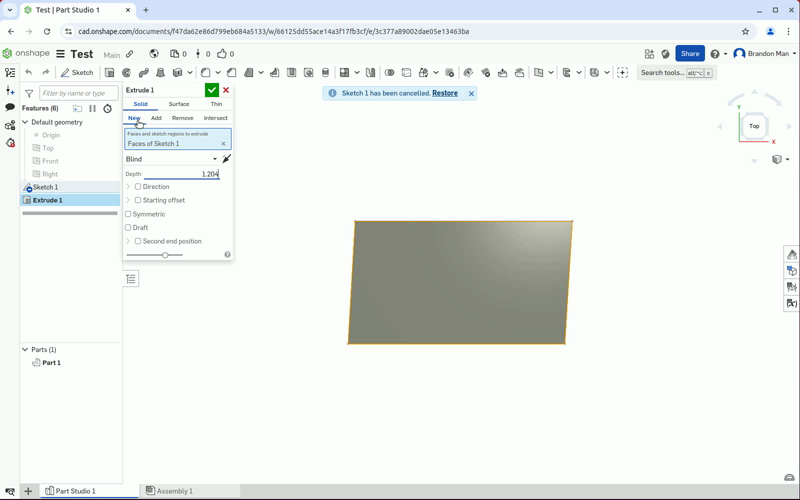
key(enter)
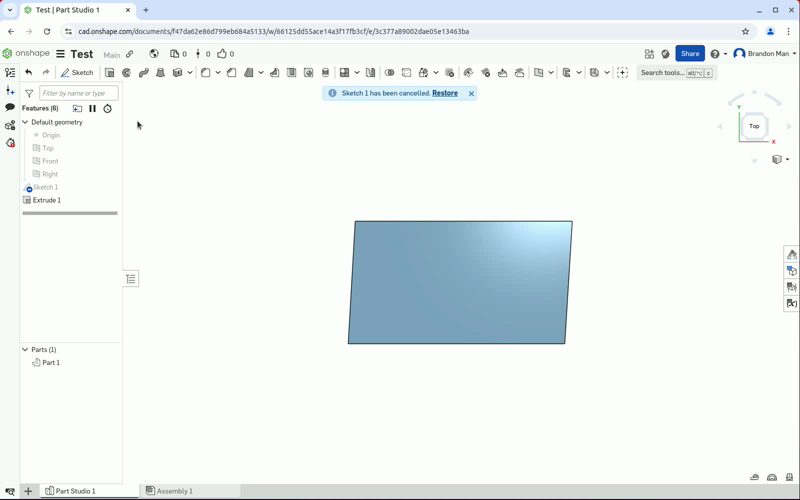
key(shift+h)
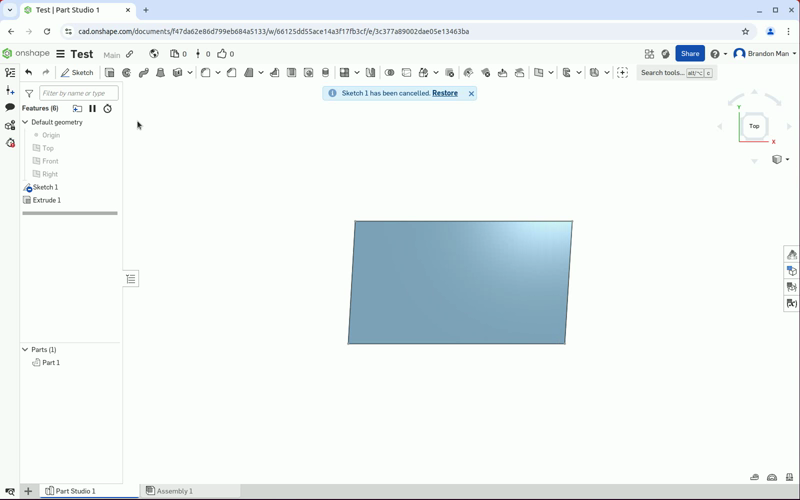
key(shift+h)
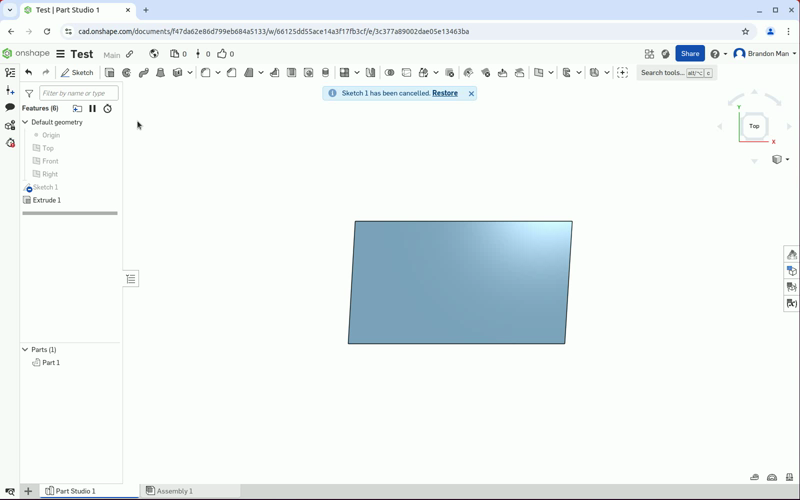
mouse_move(73, 189)
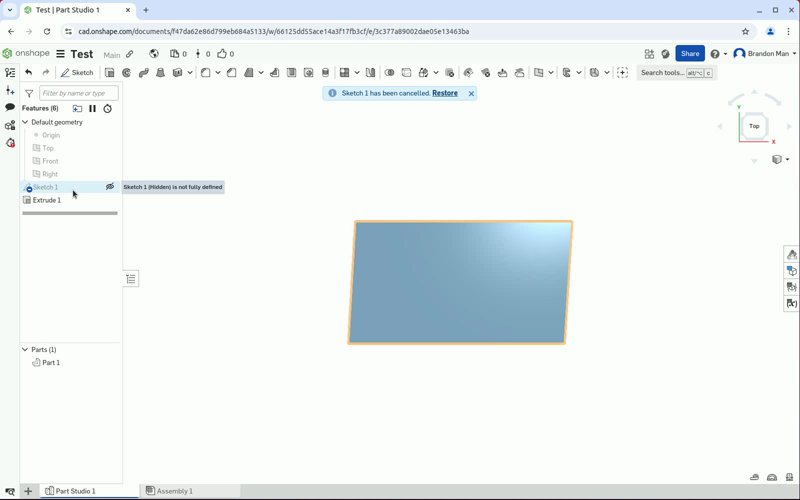
click(73, 189)
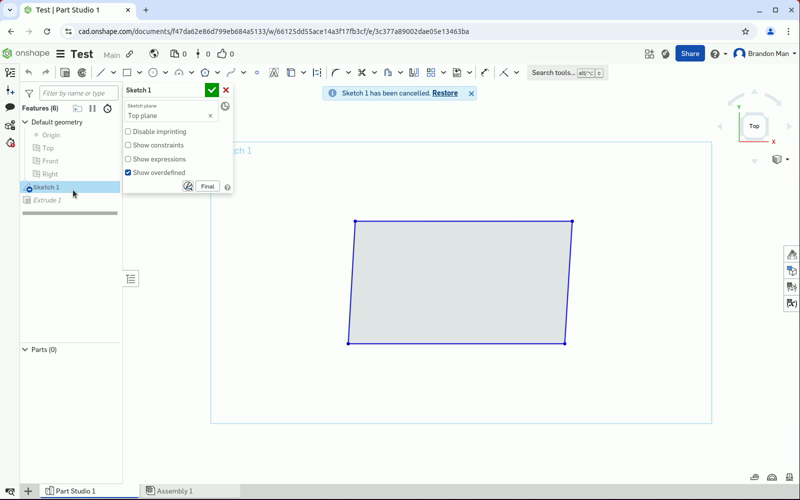
mouse_move(229, 92)
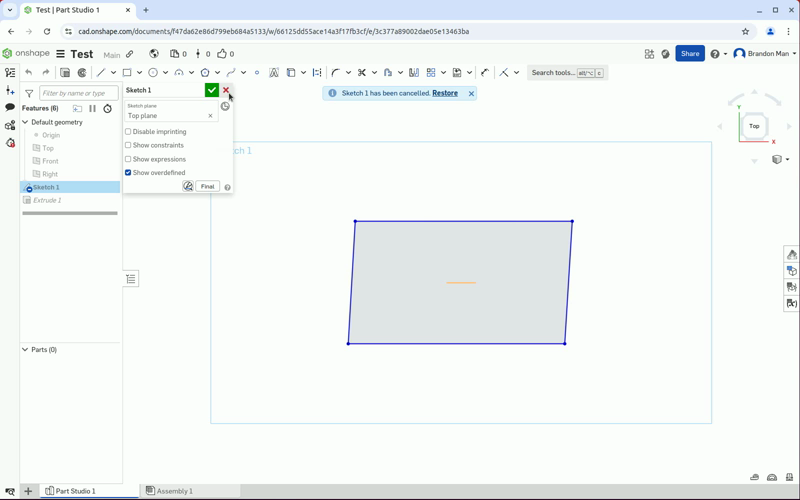
click(229, 92)
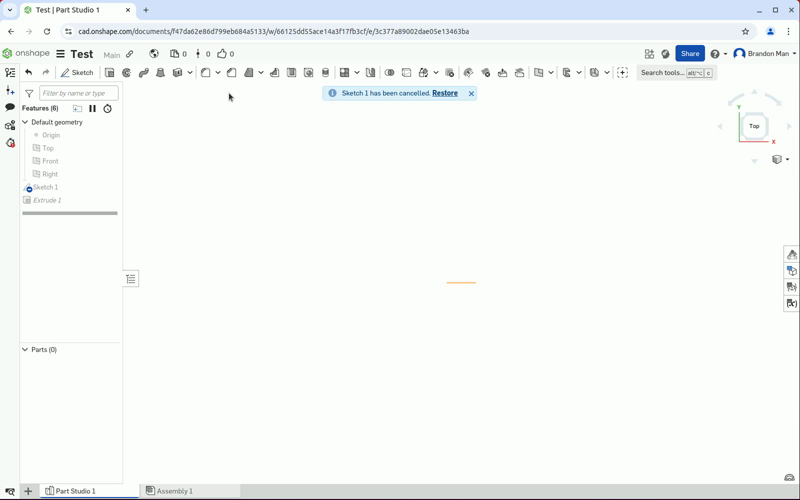
mouse_move(541, 75)
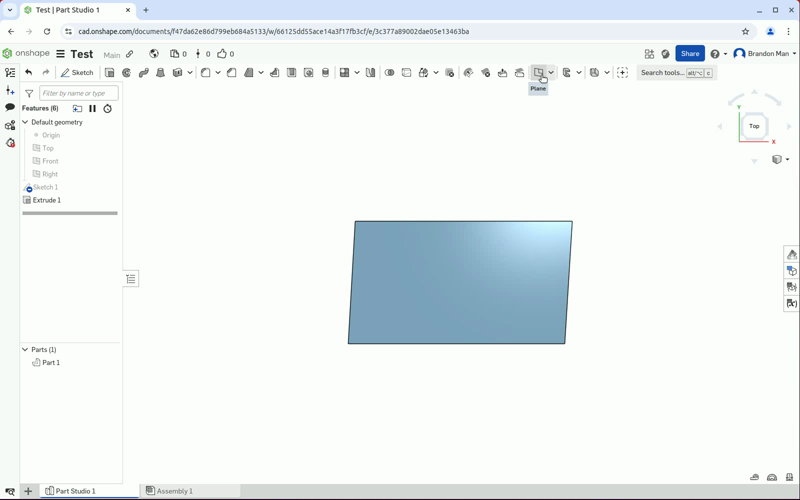
click(541, 75)
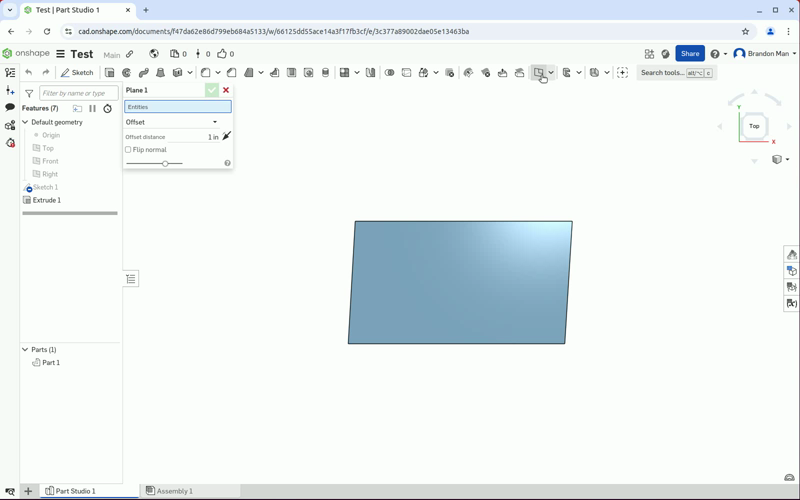
mouse_move(73, 150)
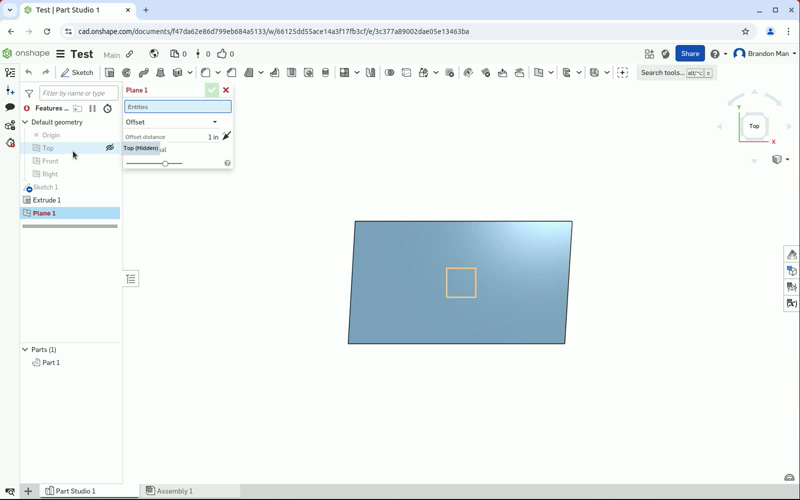
click(73, 150)
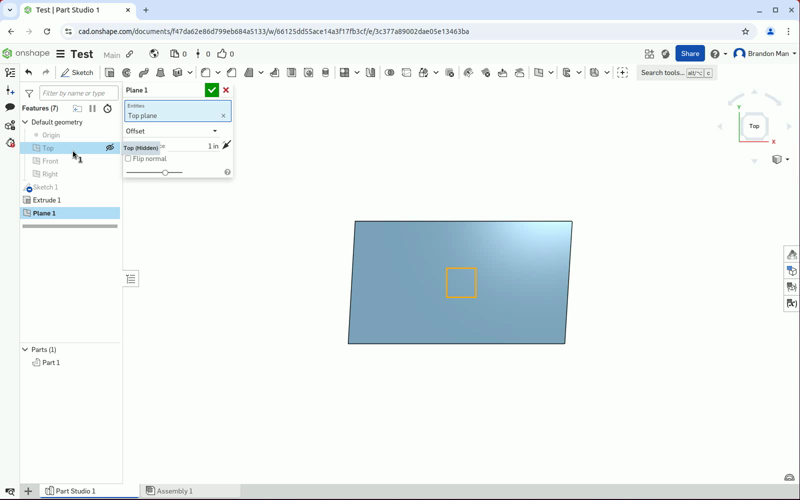
key(tab, 2)
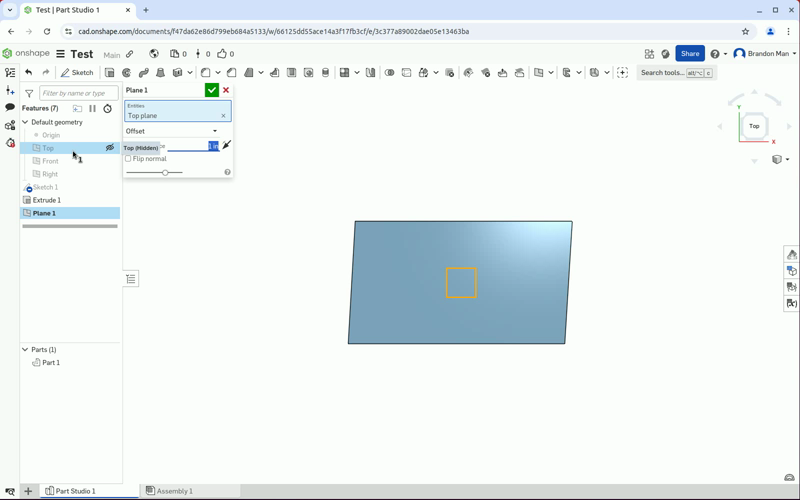
text(1.202)
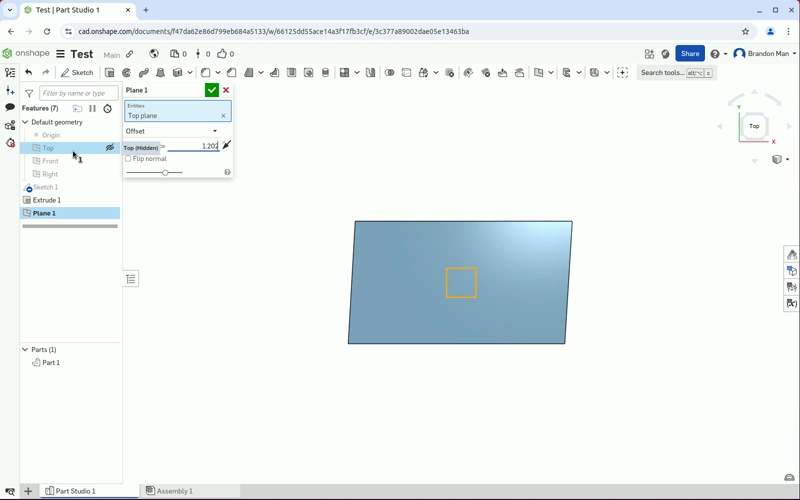
key(enter, 2)
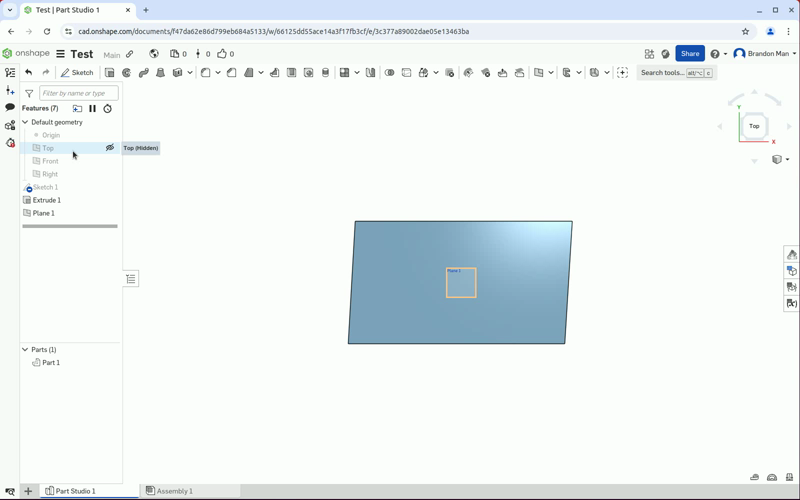
key(shift+s)
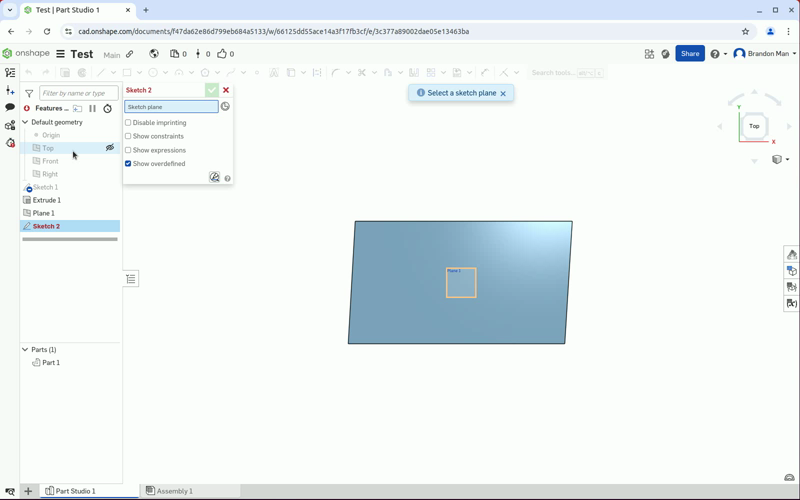
mouse_move(73, 215)
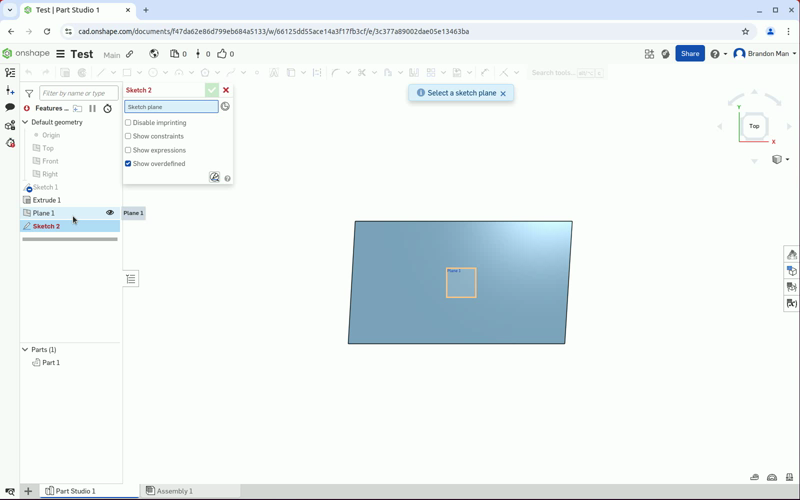
click(73, 215)
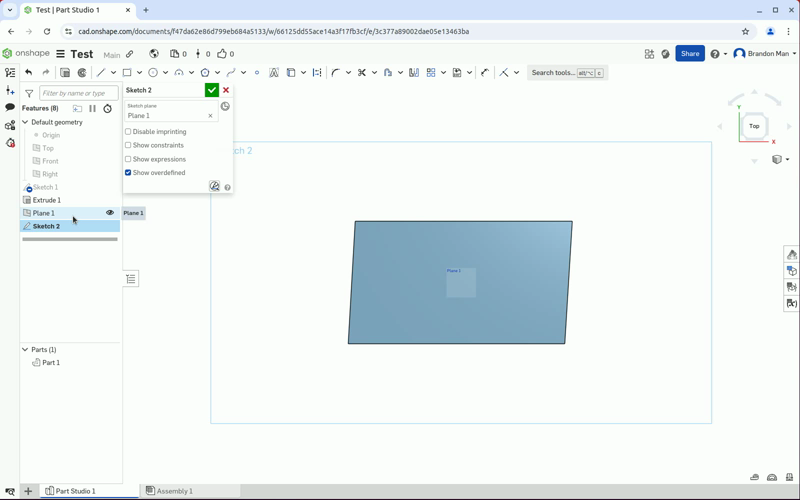
mouse_move(73, 352)
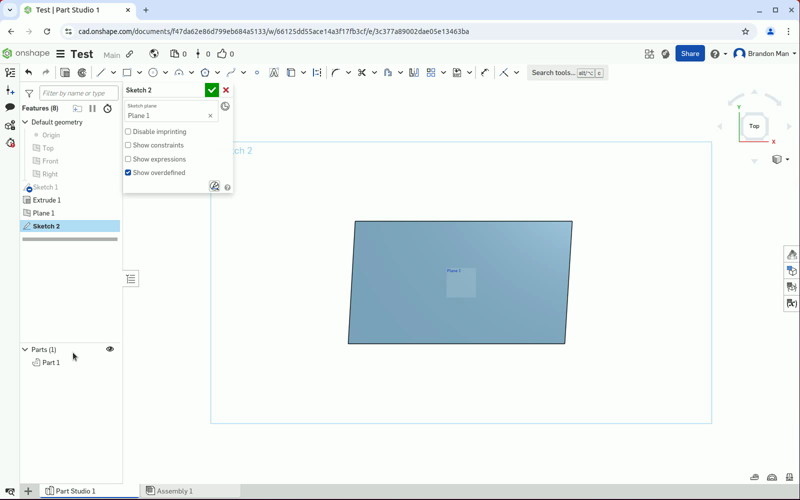
key(y)
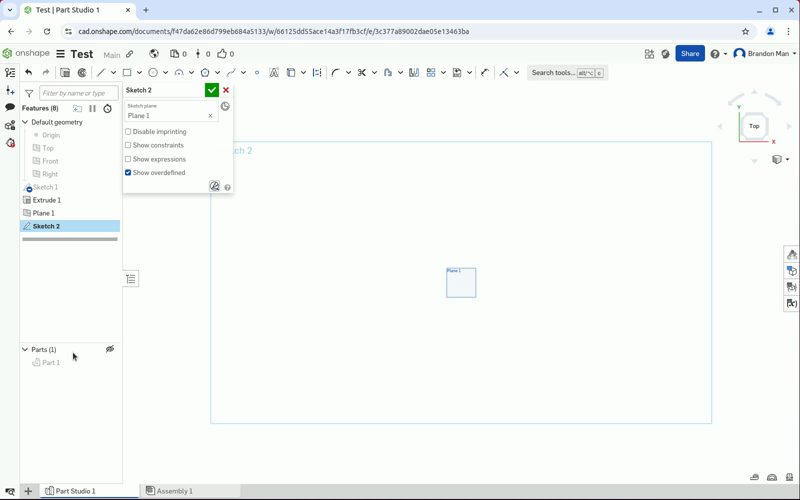
key(l)
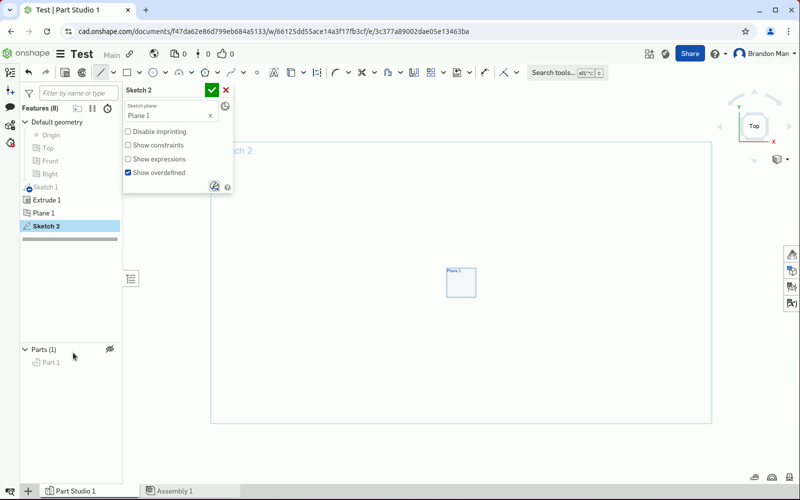
key_down(shift)
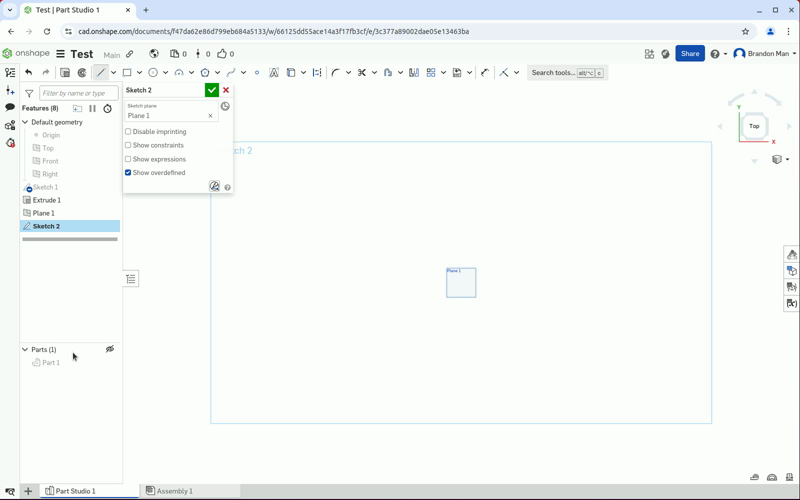
mouse_move(357, 232)
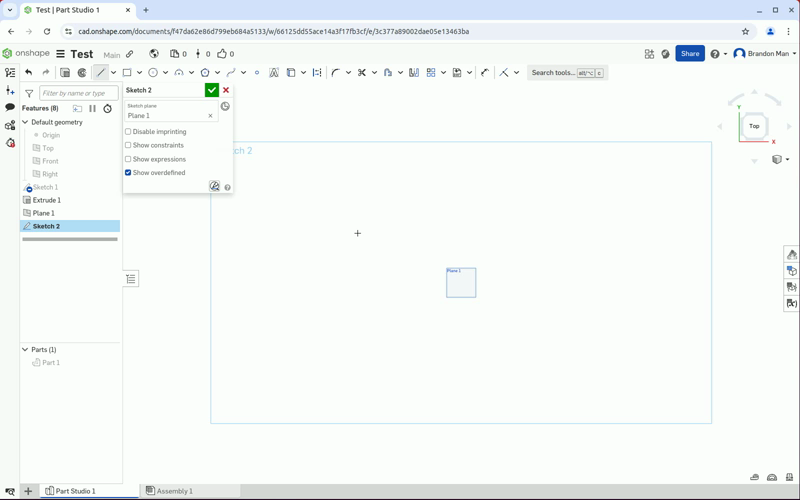
click(357, 232)
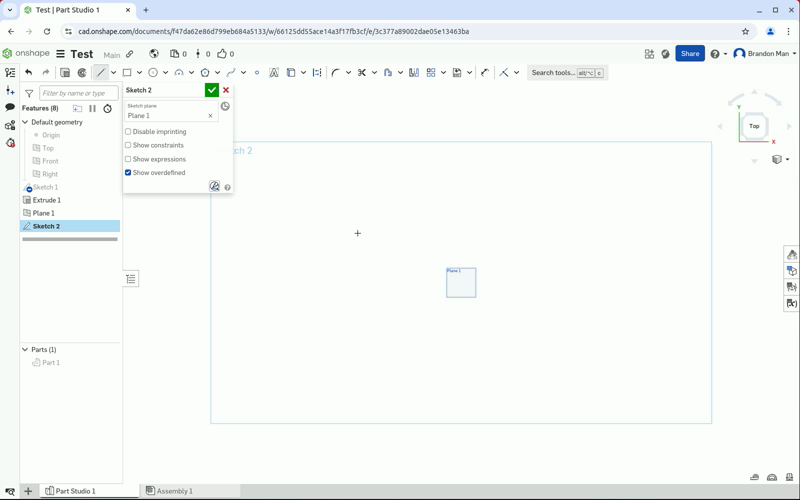
key_up(shift)
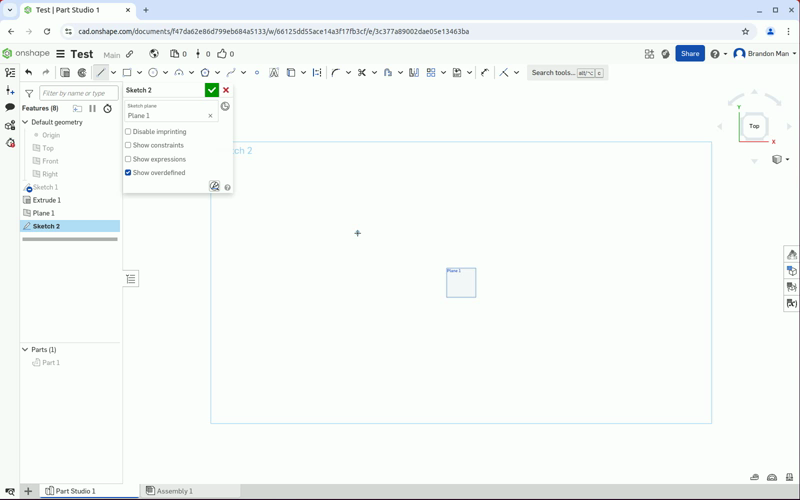
key_down(shift)
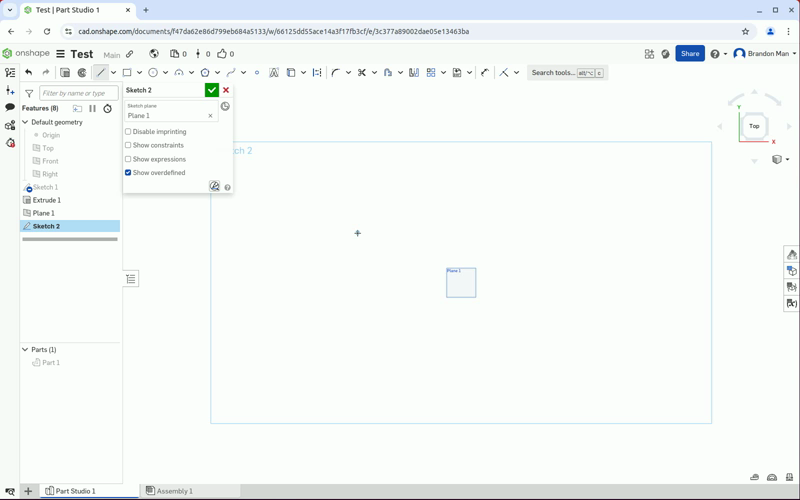
mouse_move(572, 232)
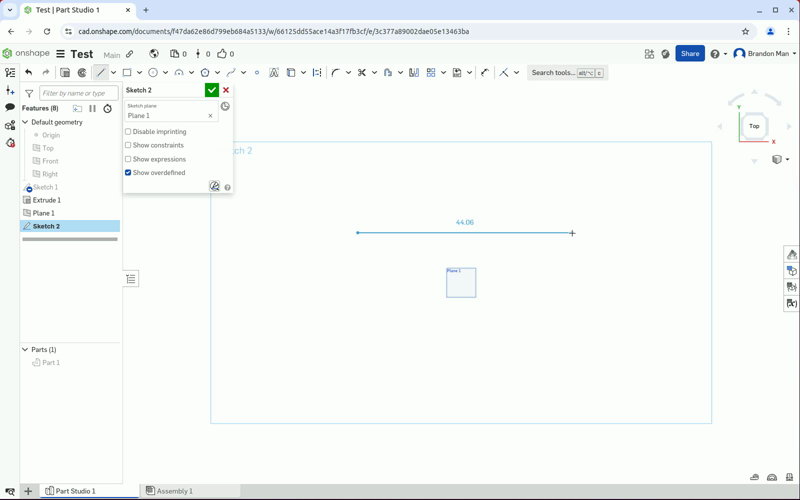
click(572, 232)
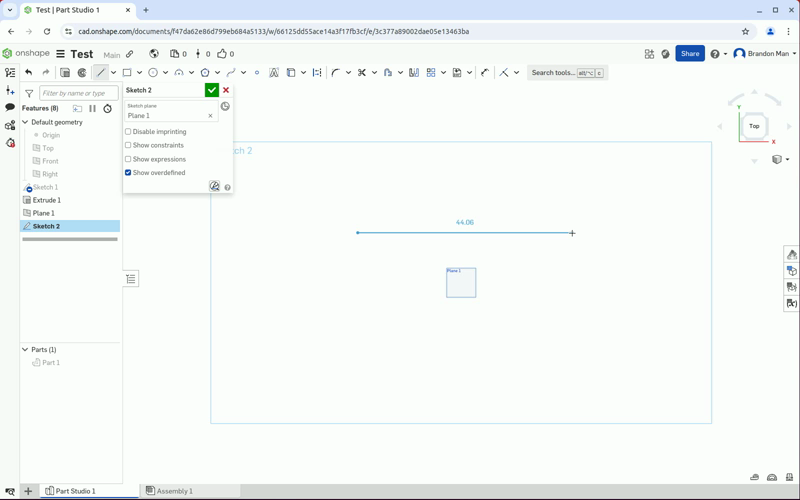
key_up(shift)
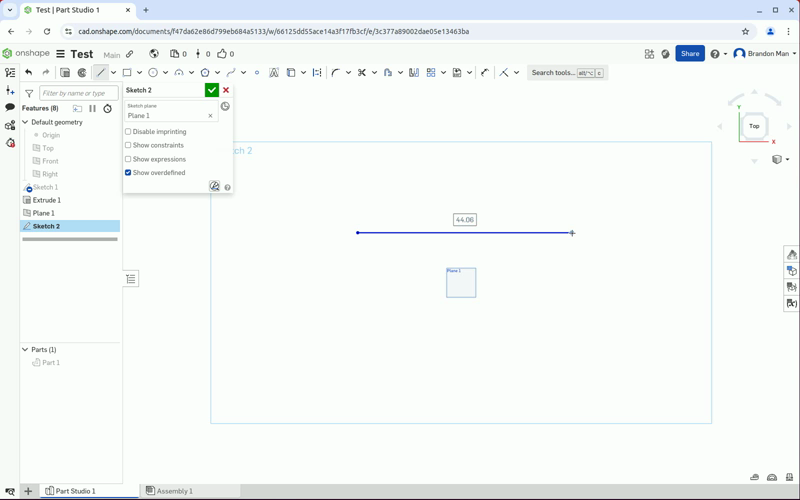
key_down(shift)
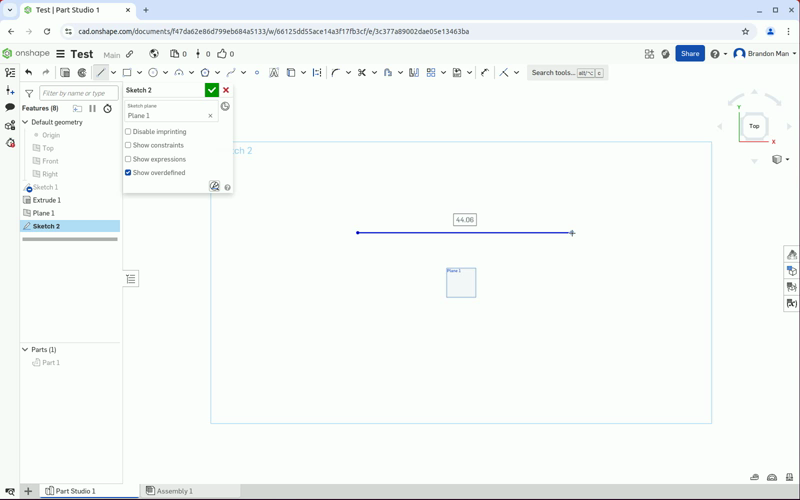
mouse_move(589, 232)
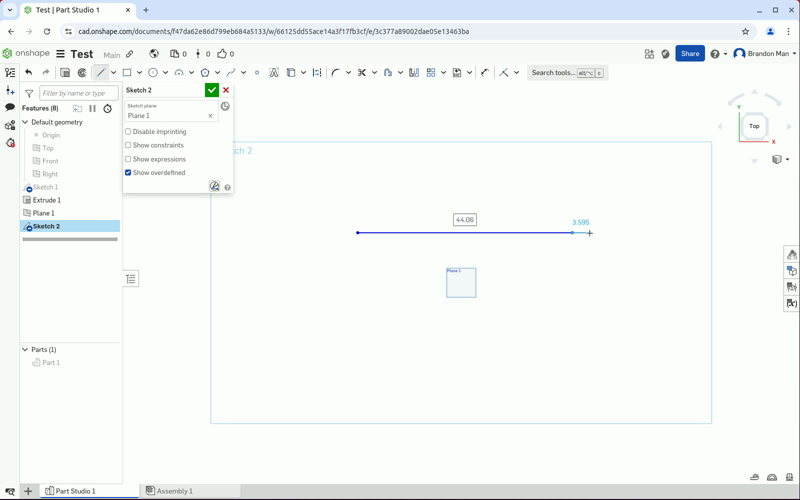
mouse_move(572, 230)
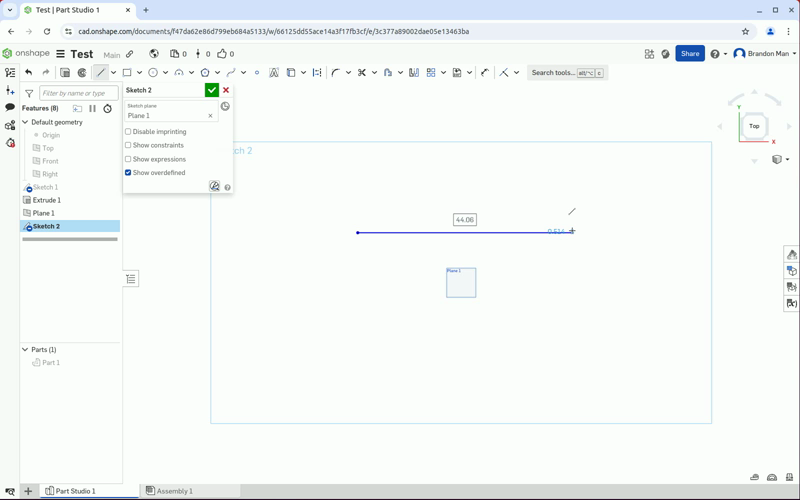
scroll(6)
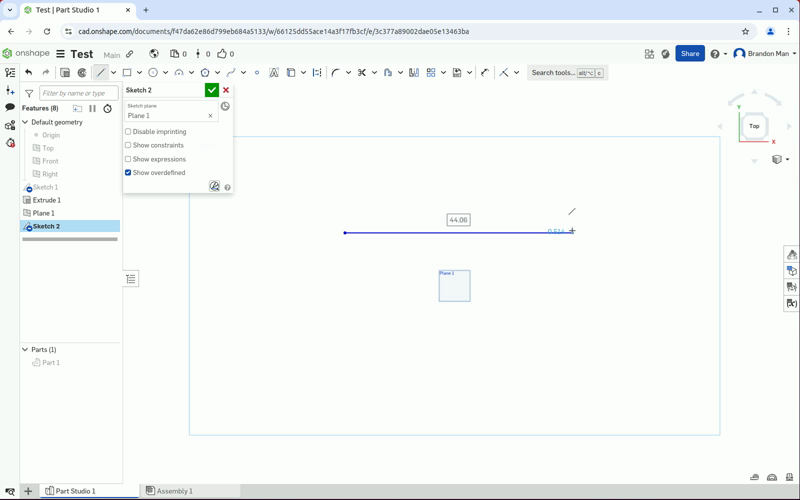
scroll(6)
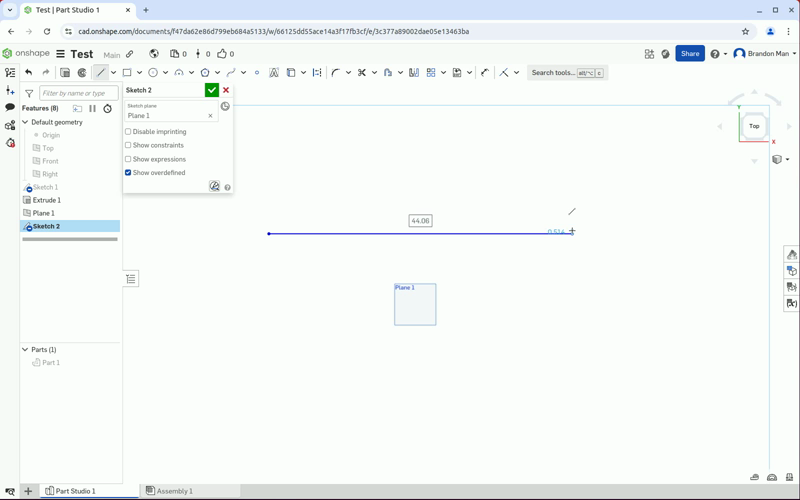
scroll(6)
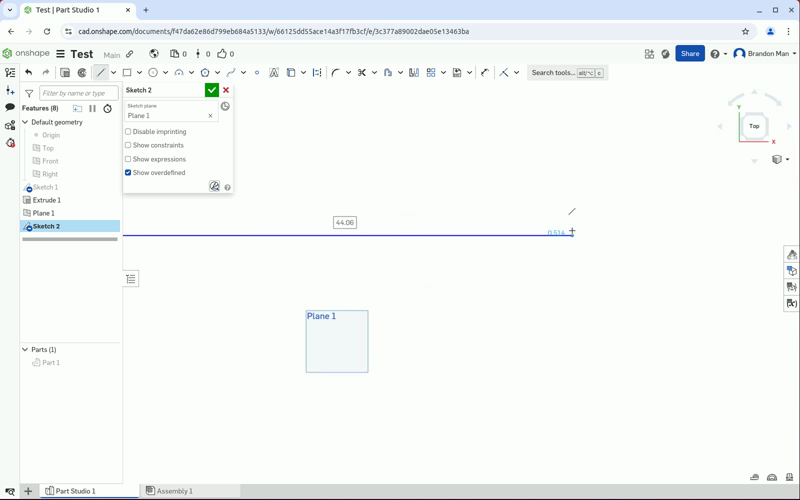
scroll(6)
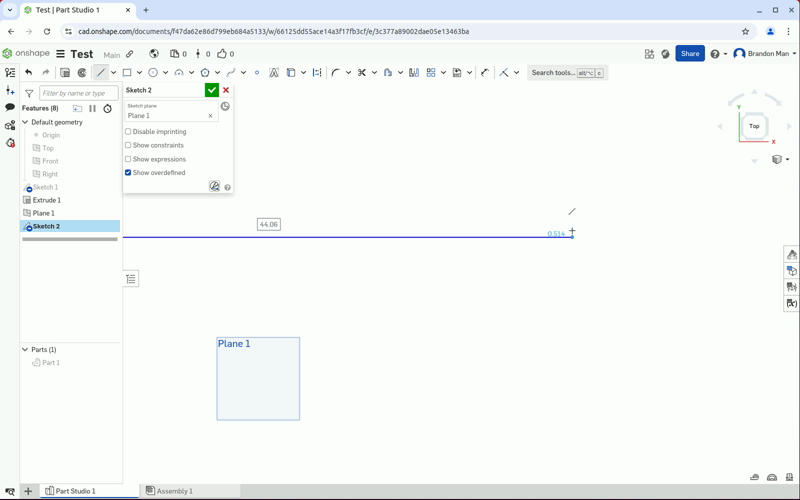
scroll(6)
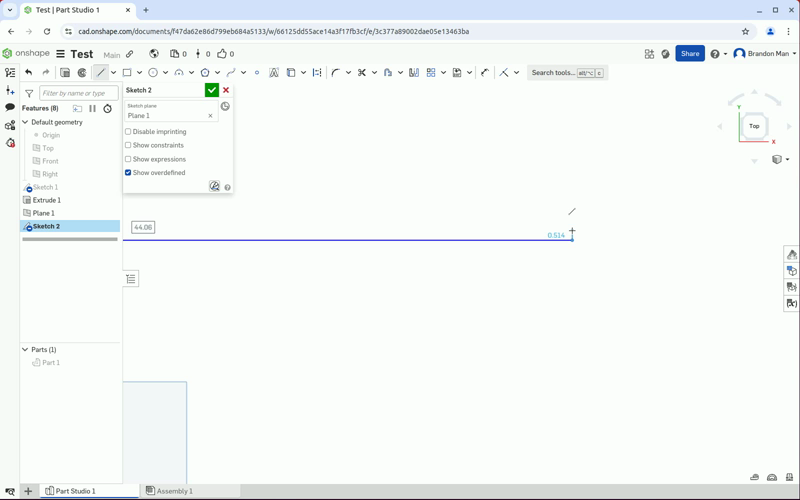
scroll(6)
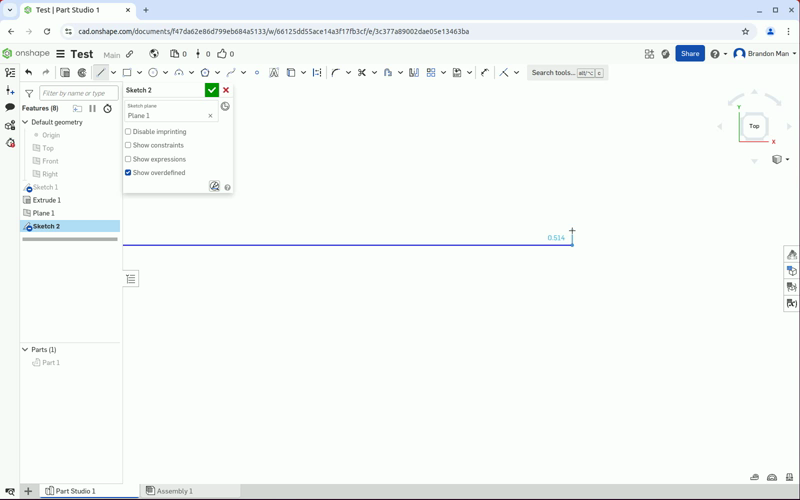
scroll(6)
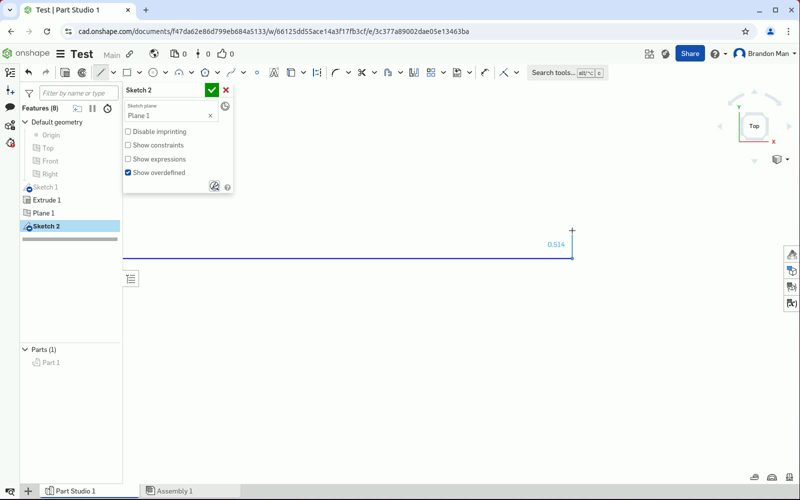
click(572, 230)
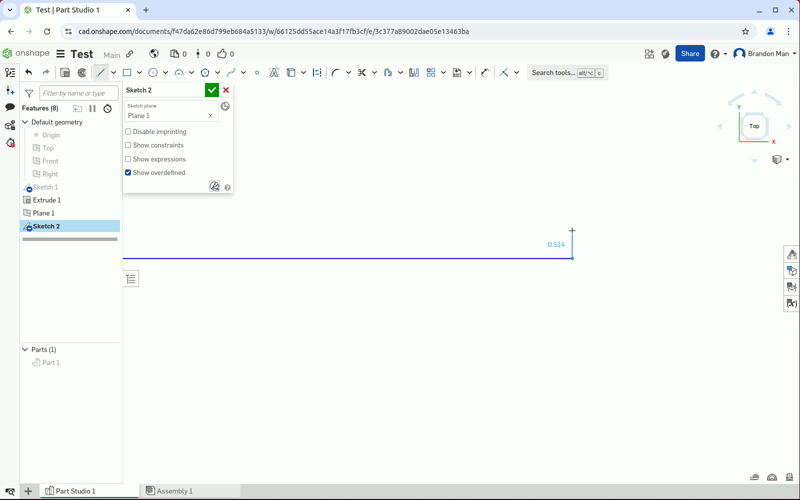
scroll(-6)
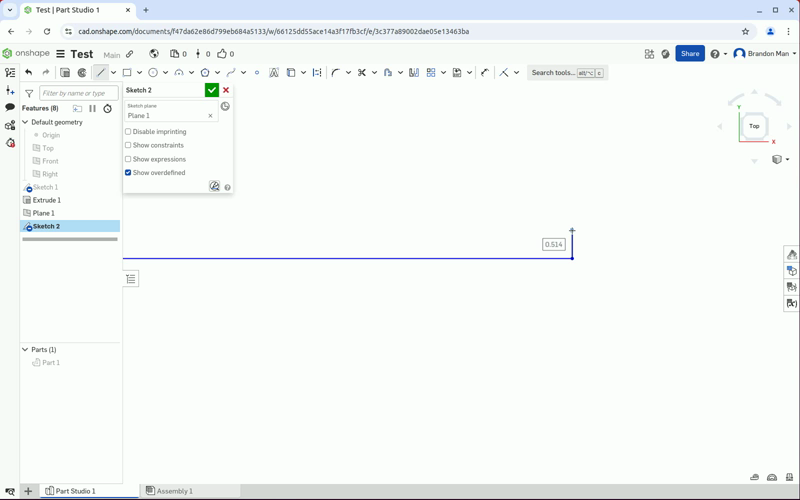
scroll(-6)
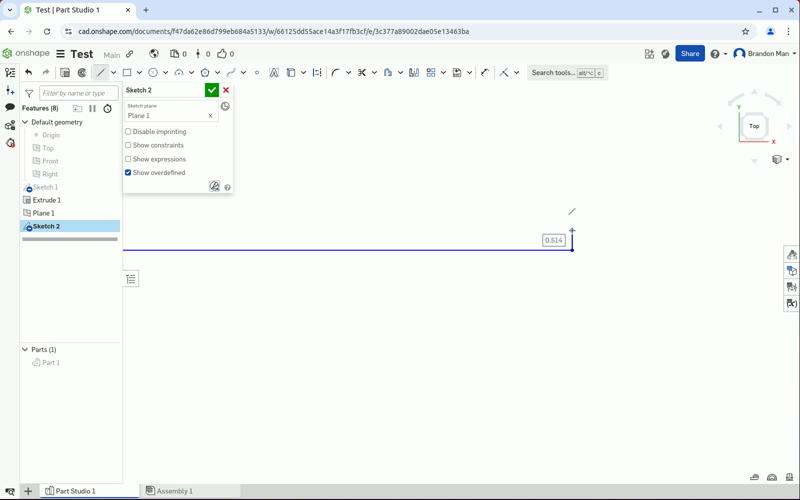
scroll(-6)
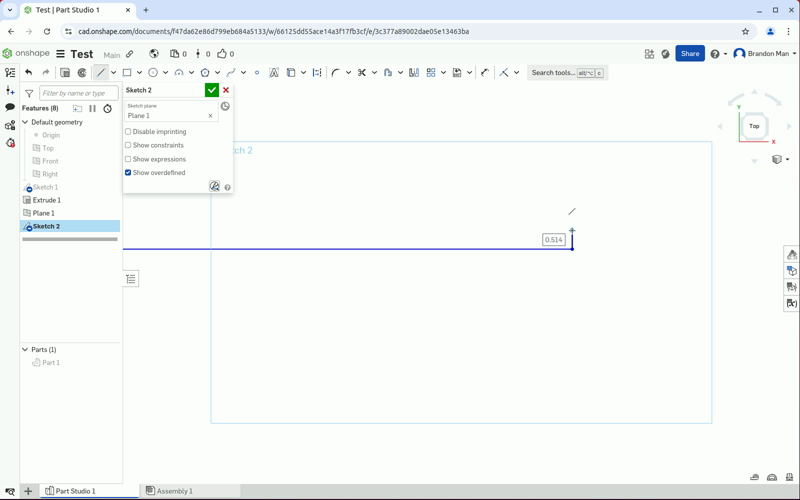
scroll(-6)
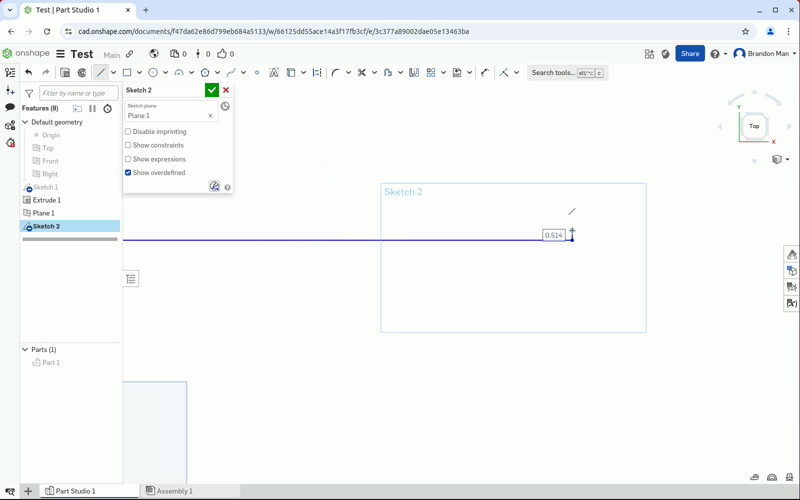
scroll(-6)
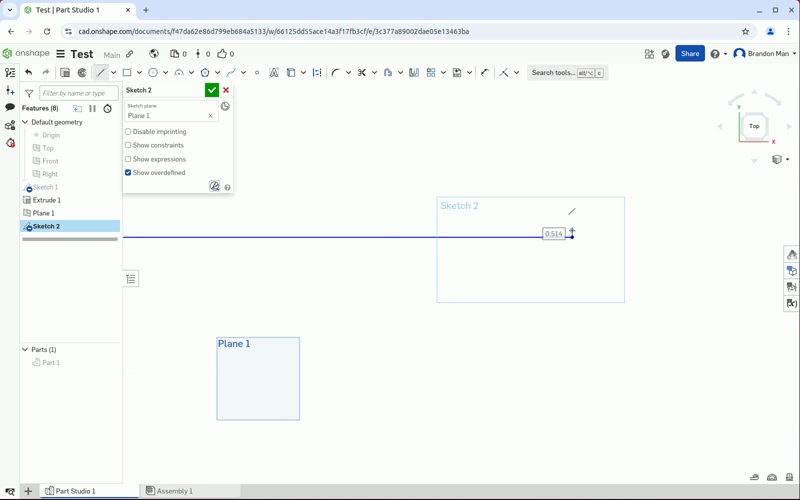
scroll(-6)
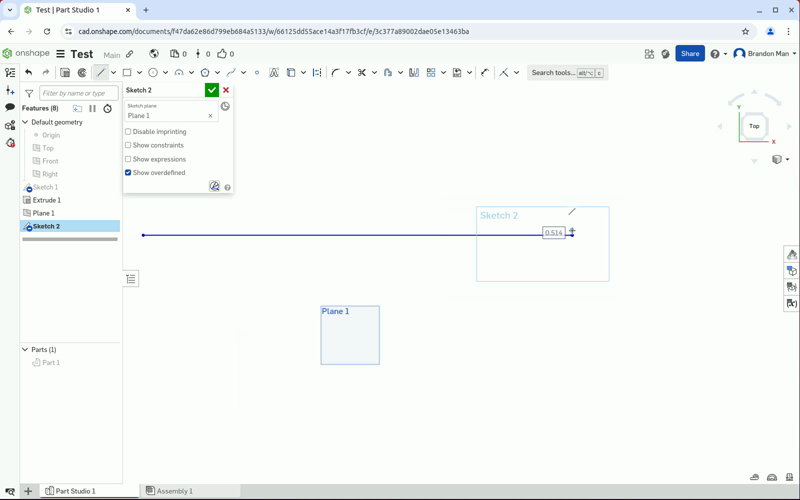
scroll(-6)
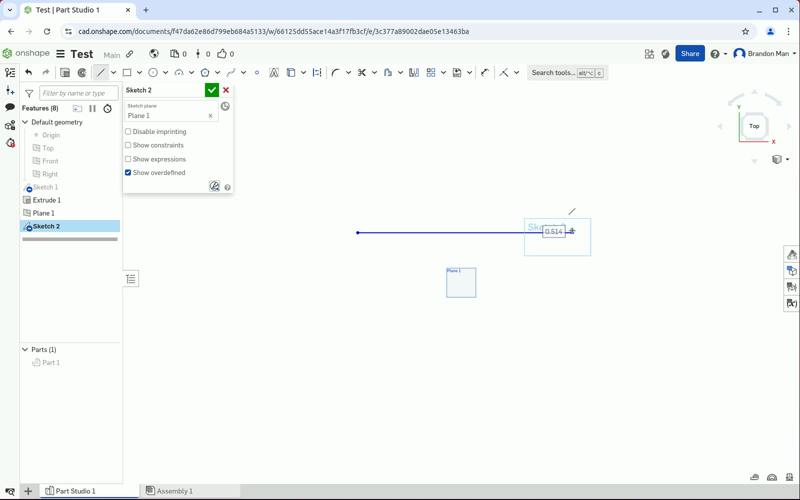
key_up(shift)
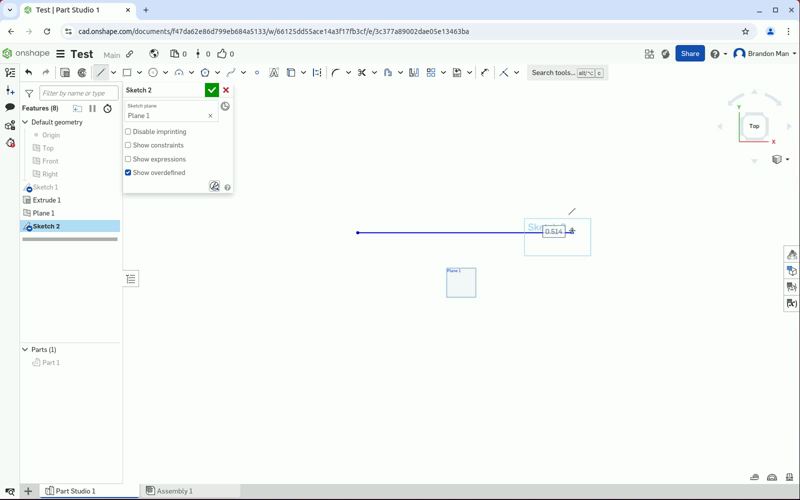
key_down(shift)
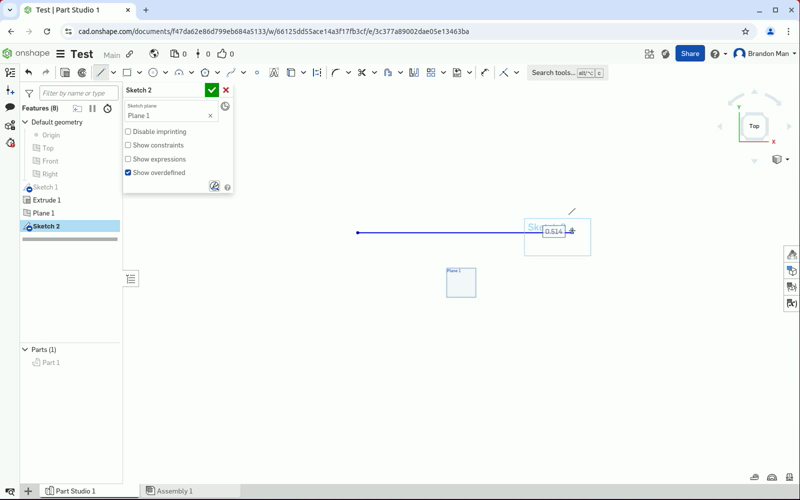
mouse_move(357, 230)
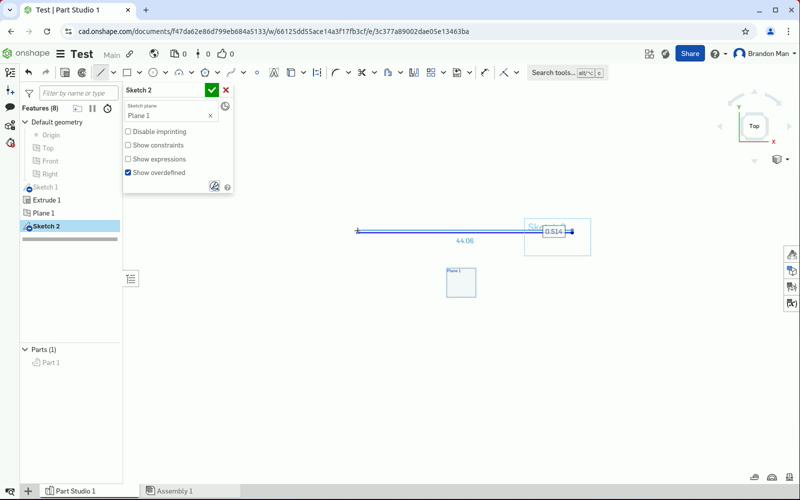
scroll(6)
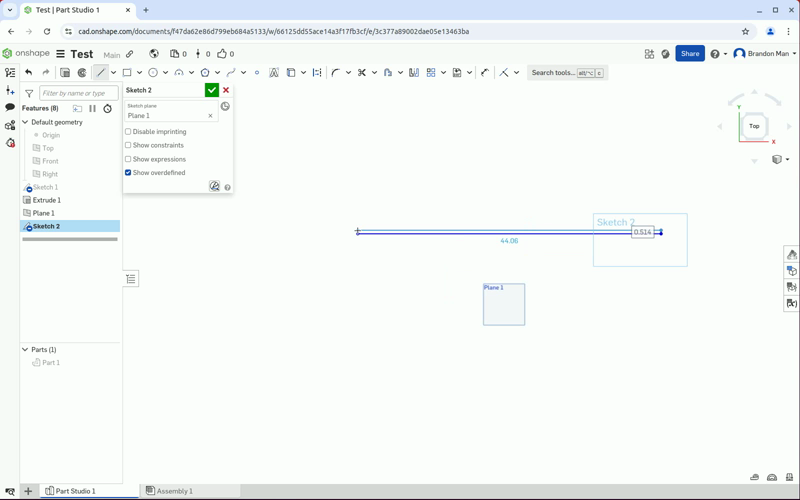
scroll(6)
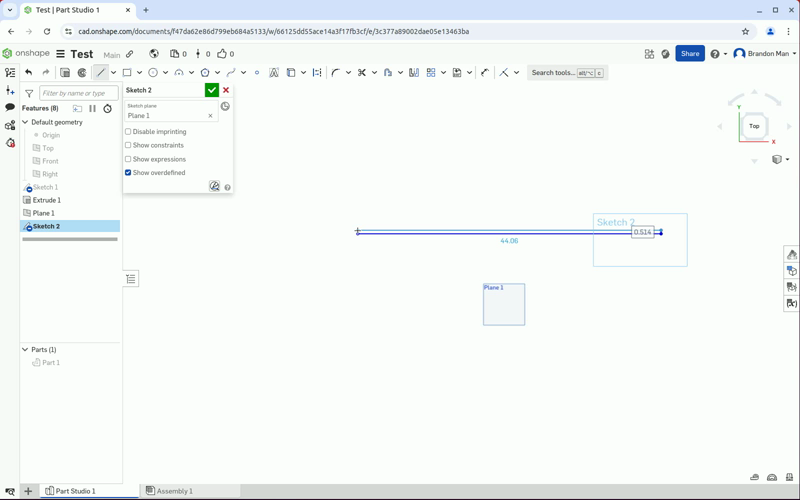
scroll(6)
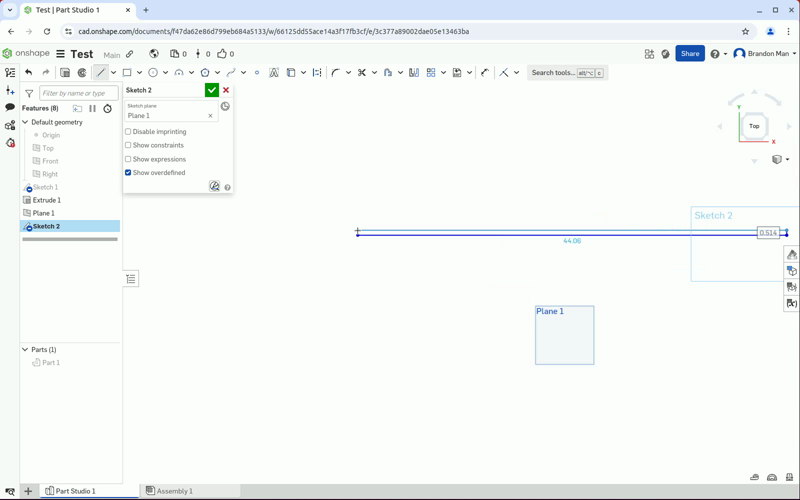
scroll(6)
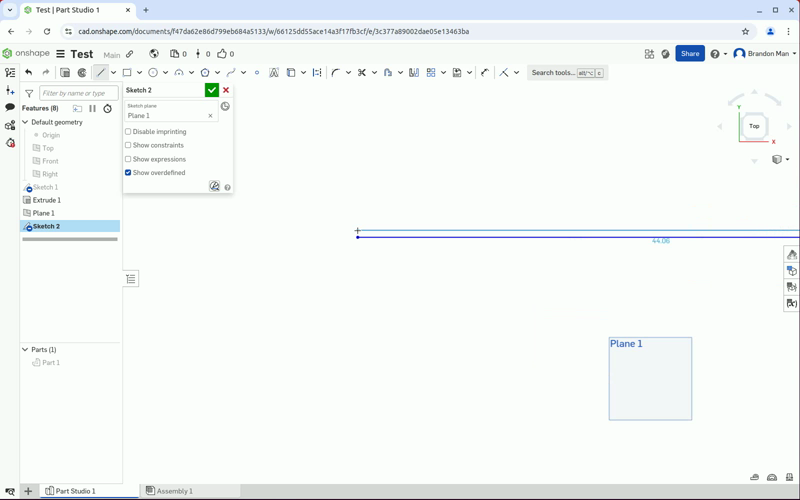
scroll(6)
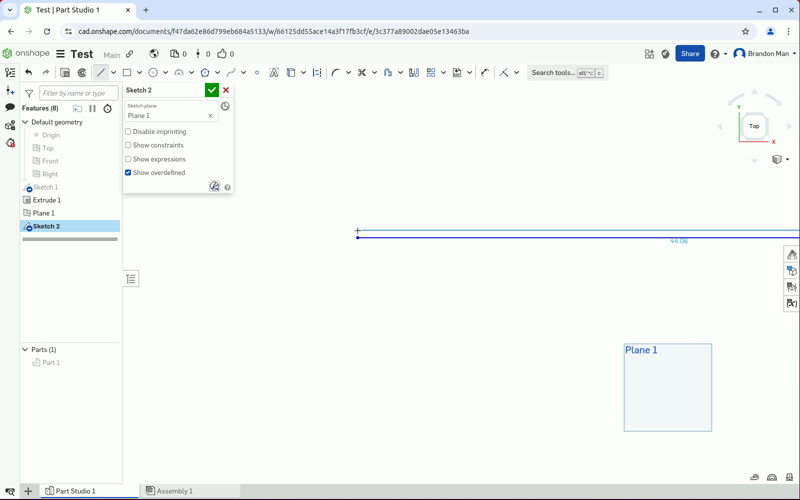
scroll(6)
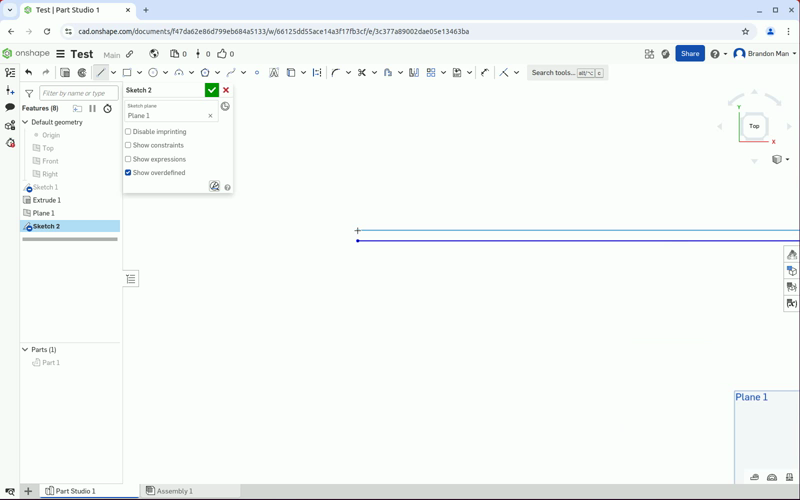
scroll(6)
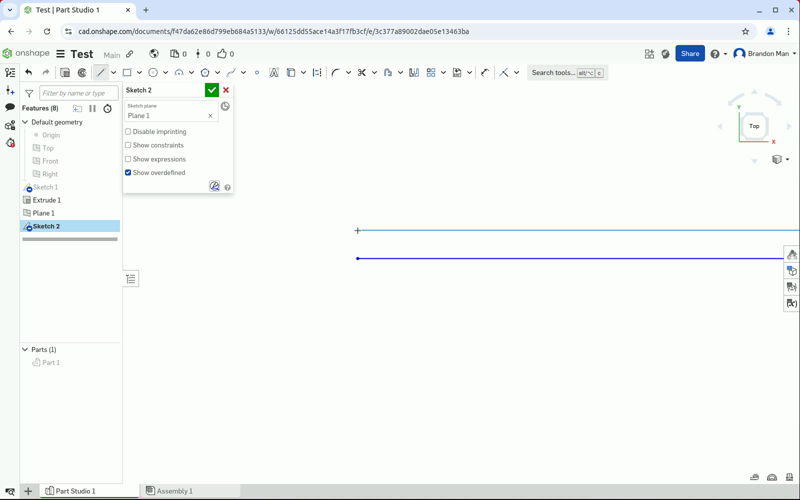
click(357, 230)
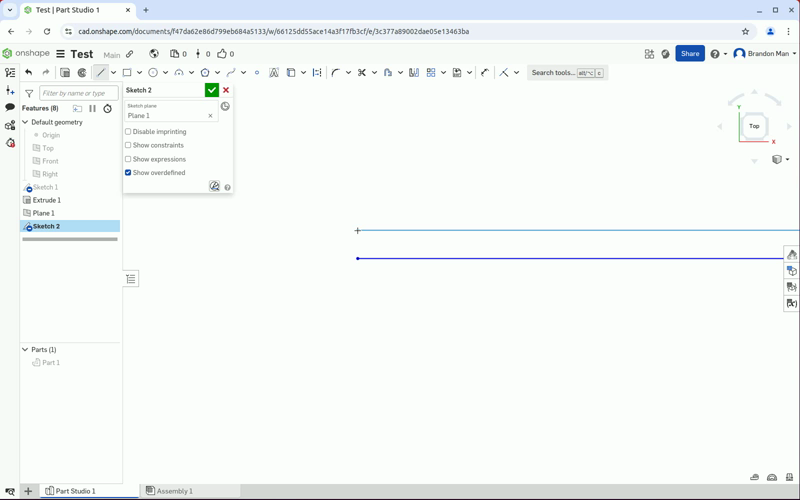
scroll(-6)
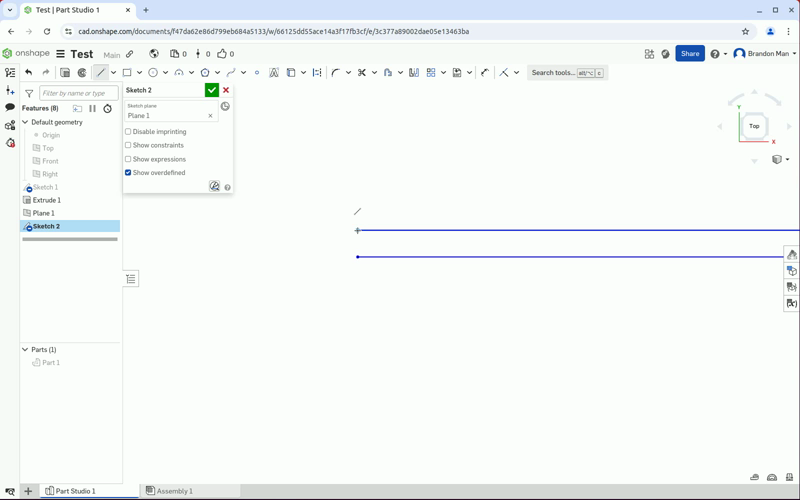
scroll(-6)
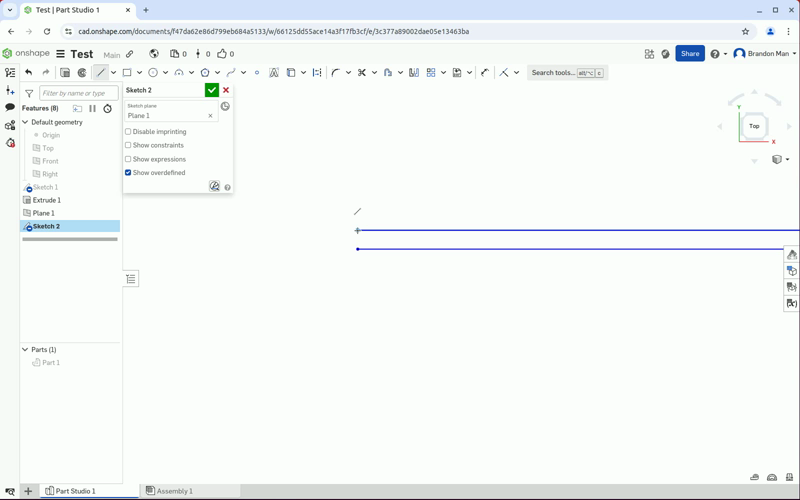
scroll(-6)
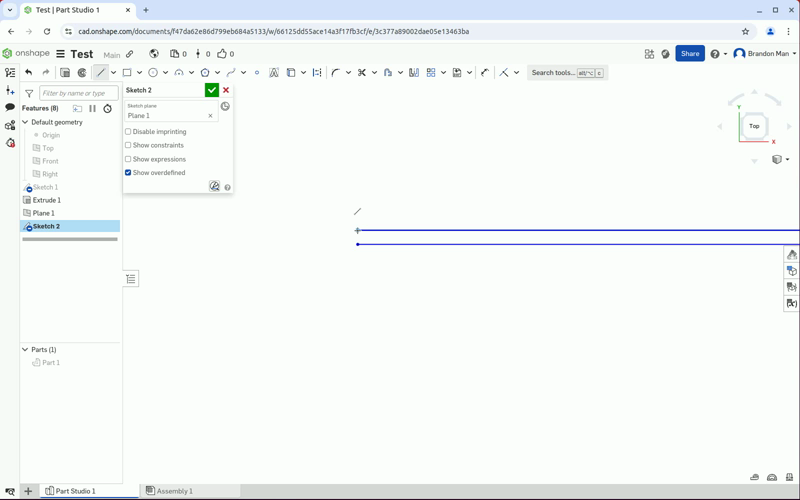
scroll(-6)
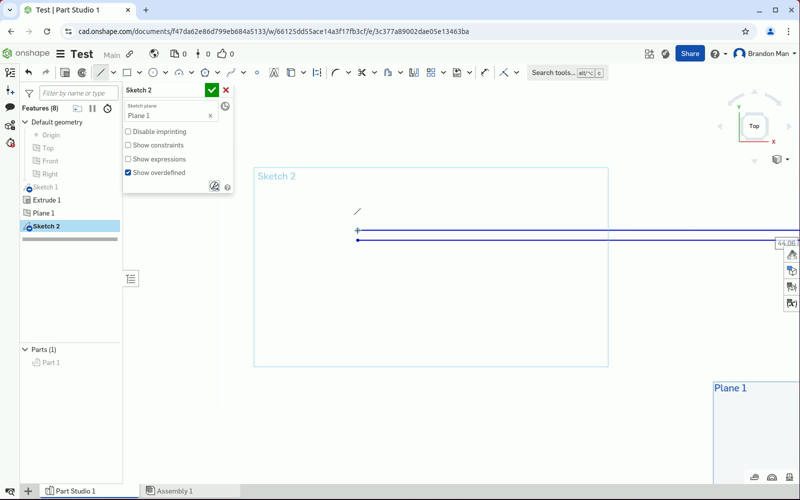
scroll(-6)
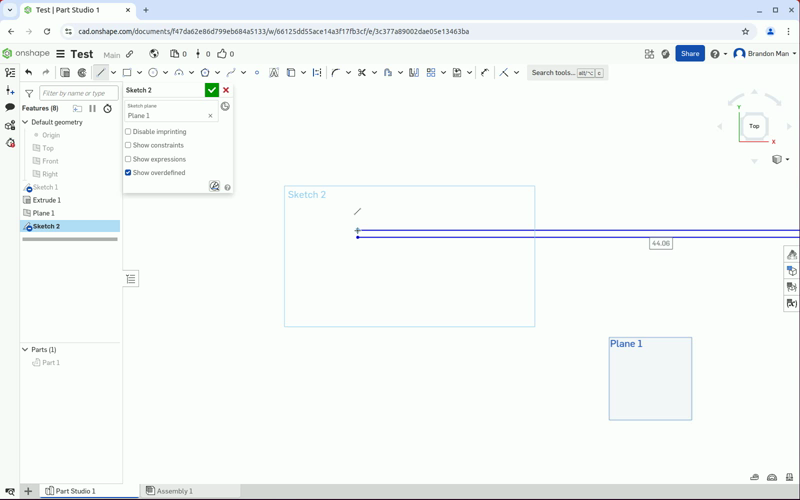
scroll(-6)
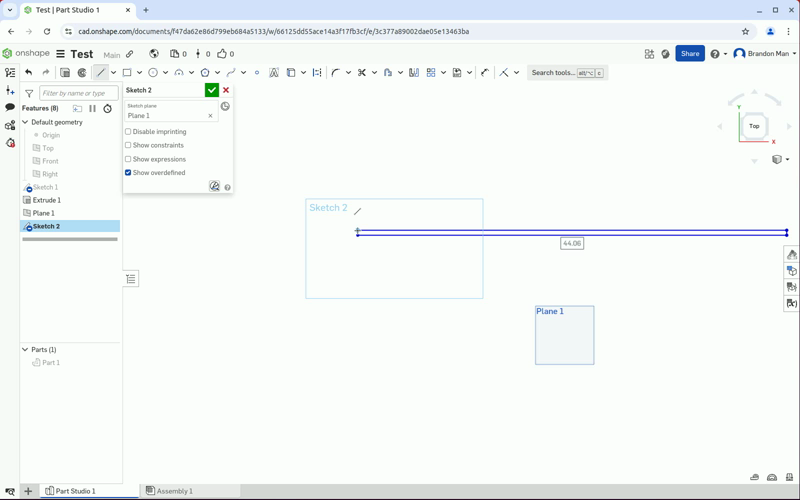
scroll(-6)
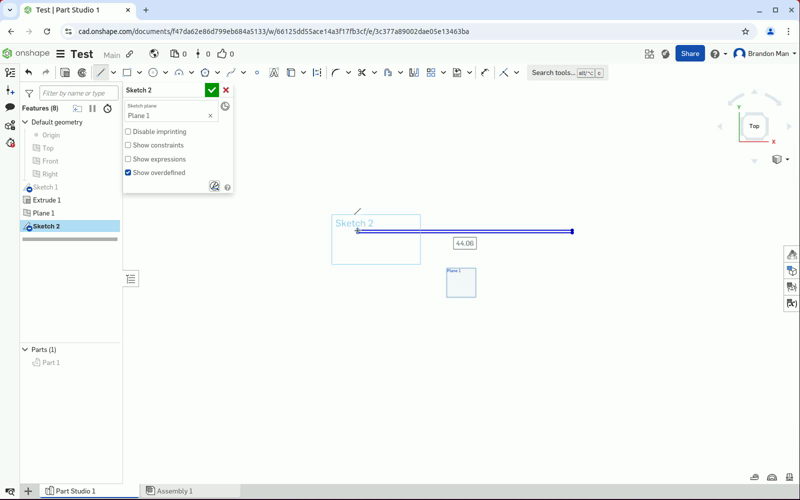
key_up(shift)
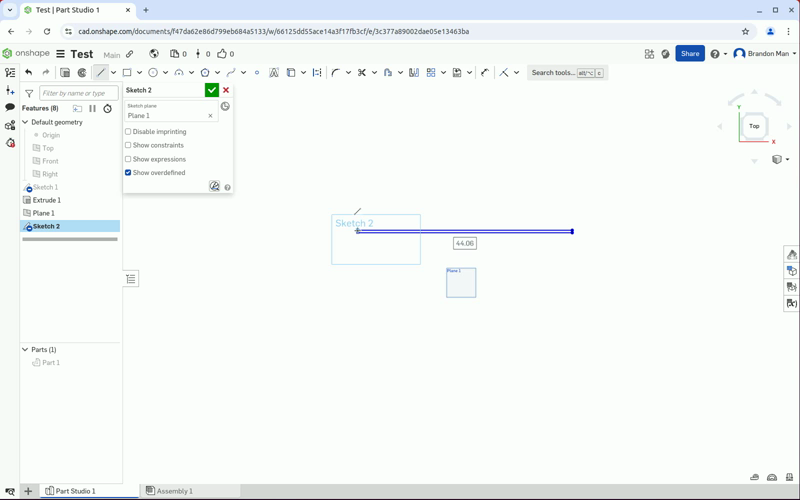
mouse_move(387, 230)
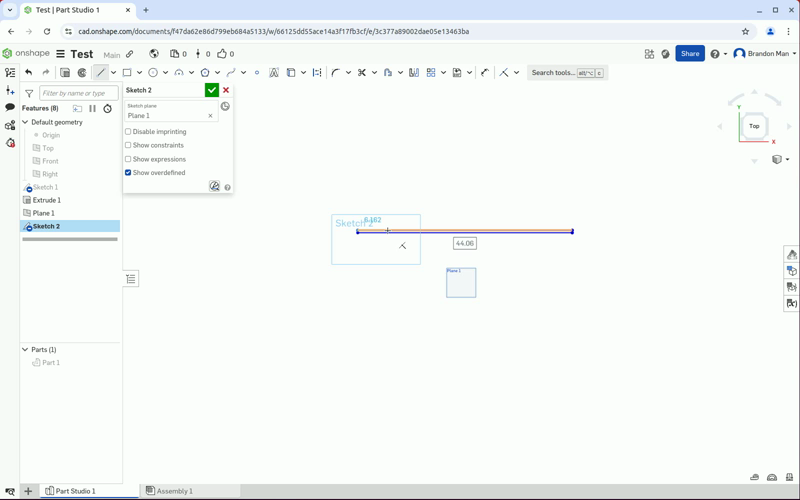
key_down(shift)
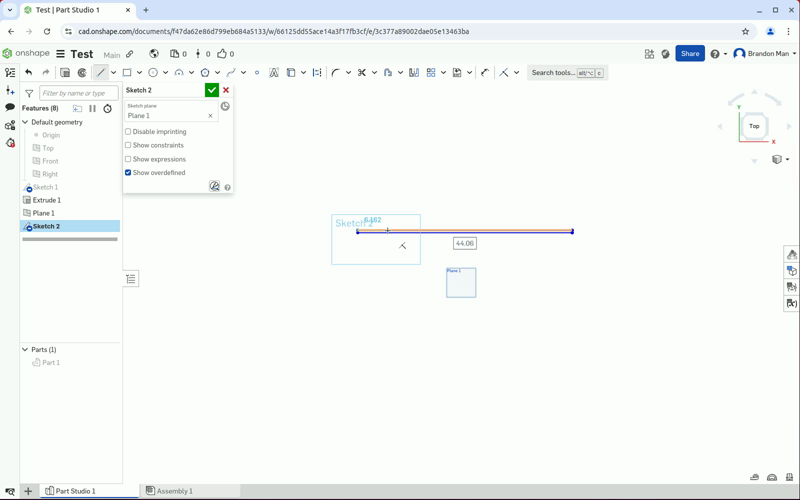
mouse_move(357, 232)
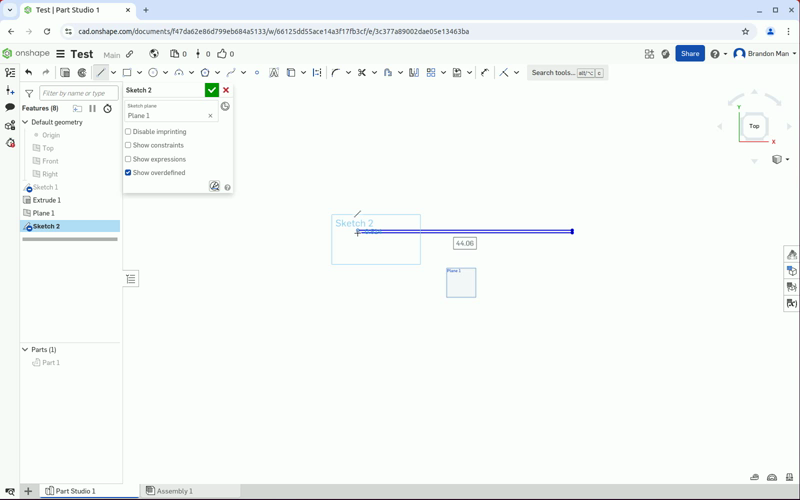
scroll(6)
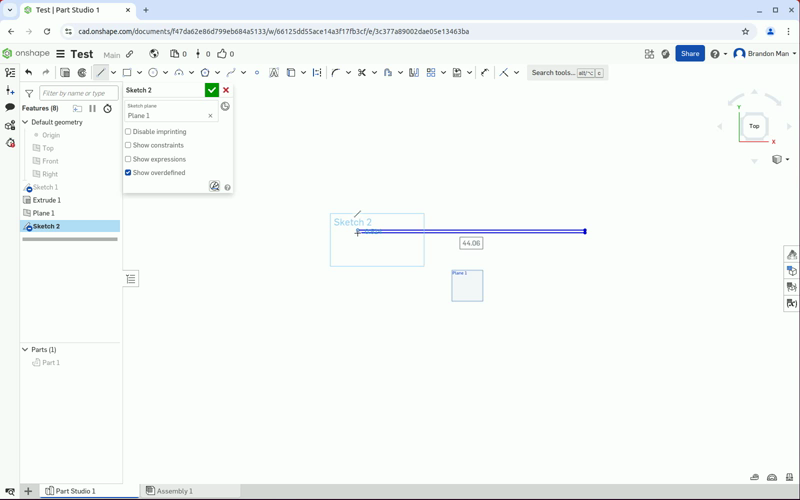
scroll(6)
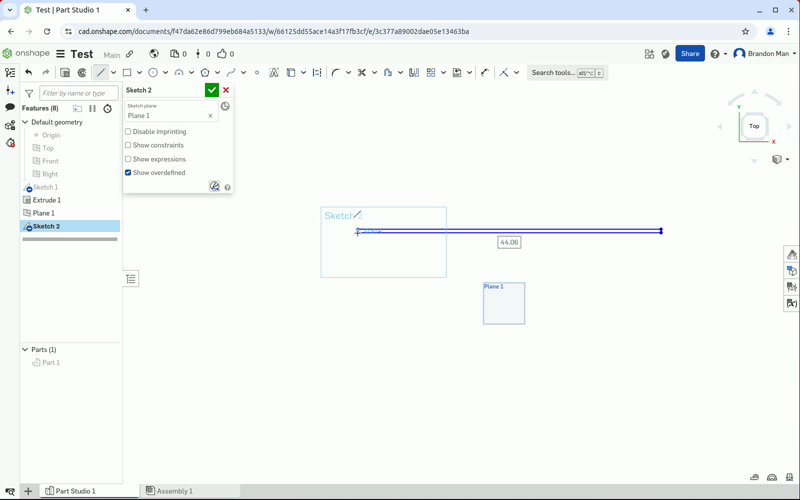
scroll(6)
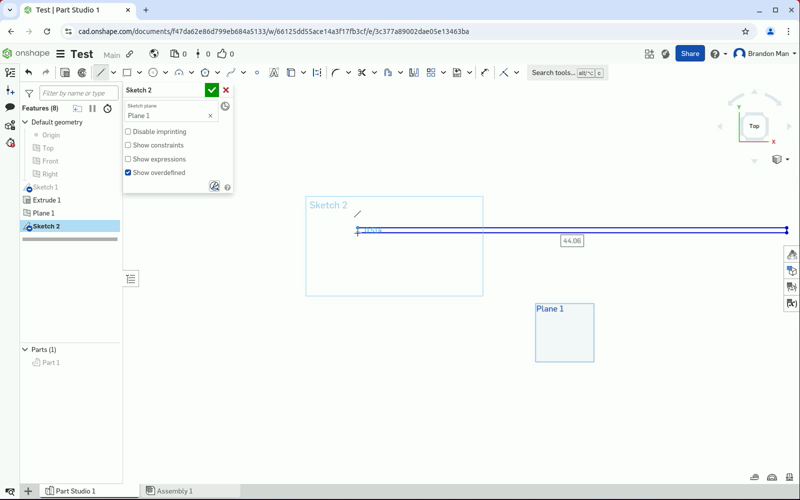
scroll(6)
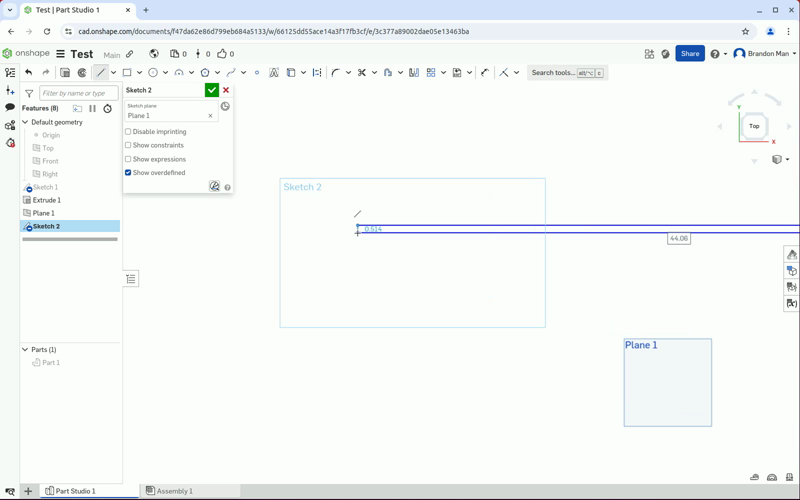
scroll(6)
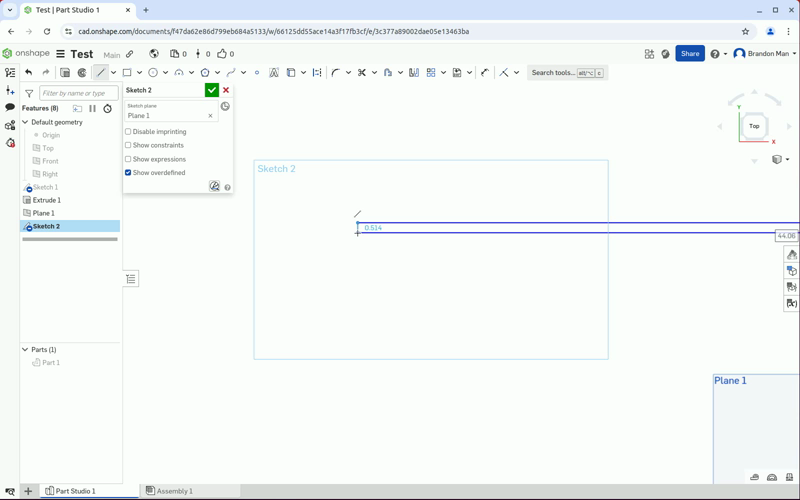
scroll(6)
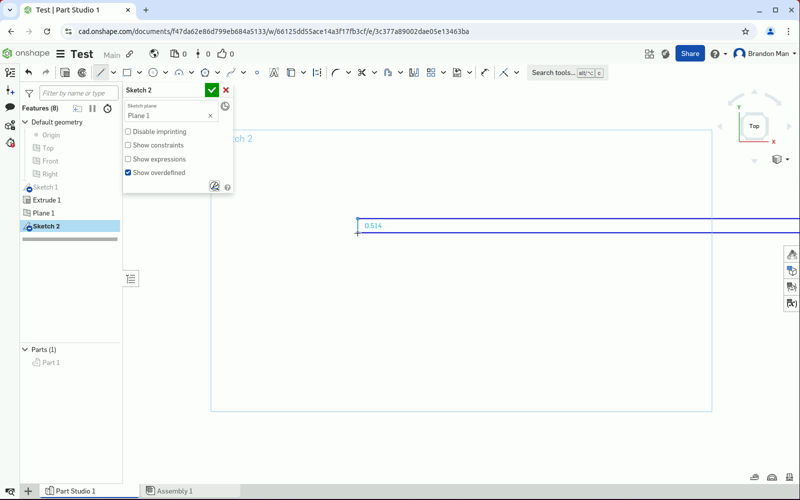
scroll(6)
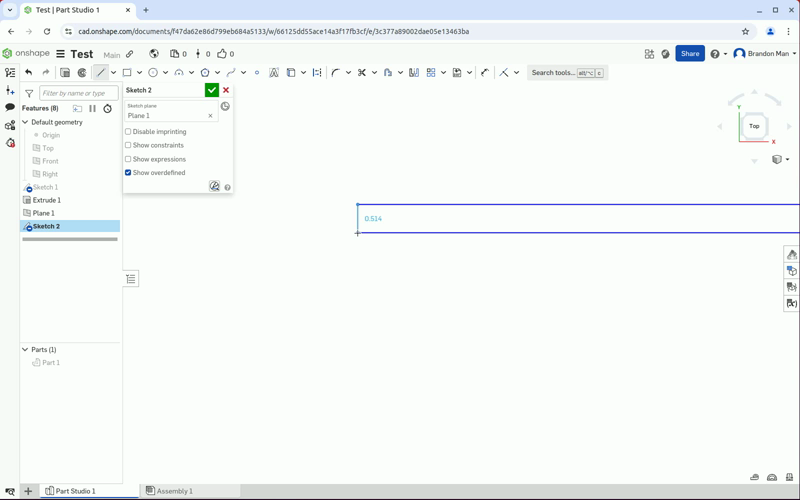
key_up(shift)
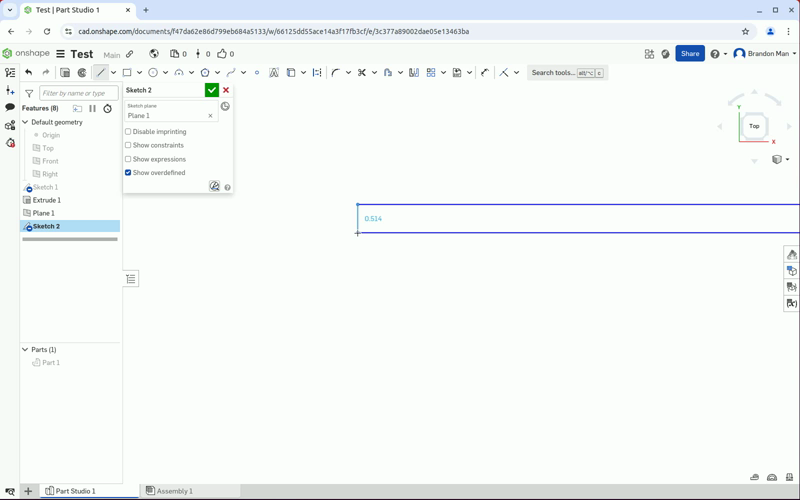
click(357, 232)
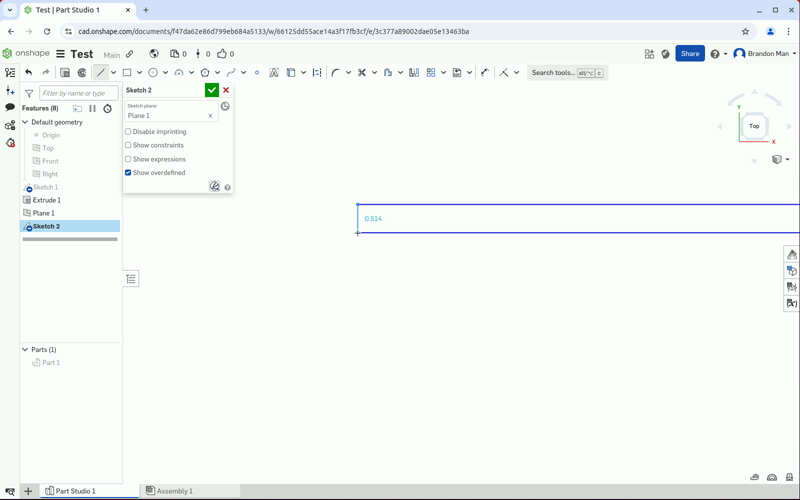
scroll(-6)
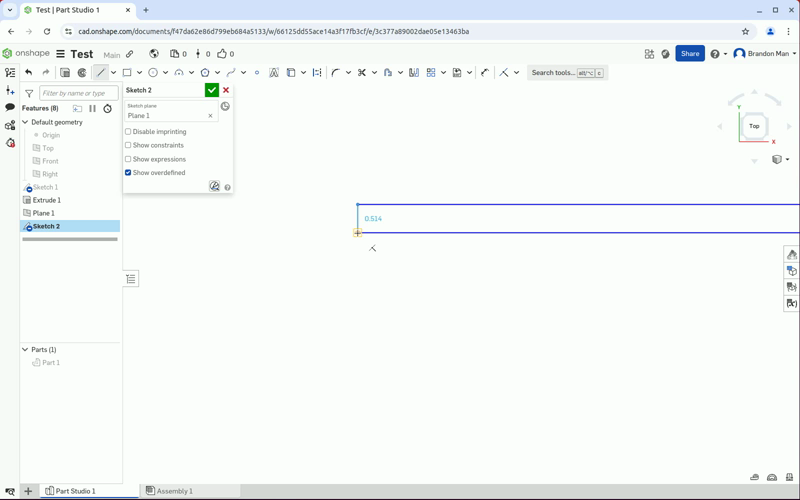
scroll(-6)
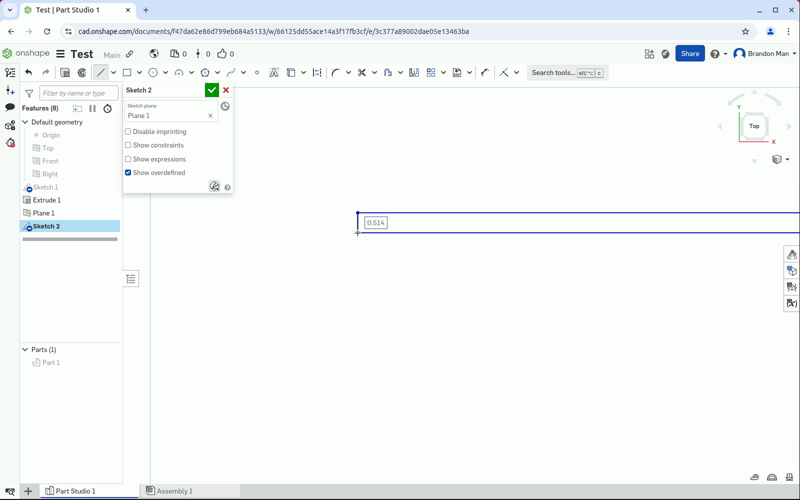
scroll(-6)
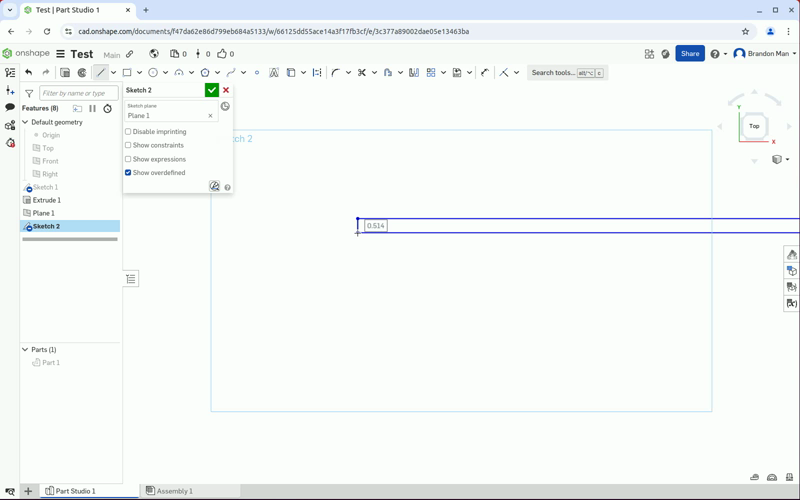
scroll(-6)
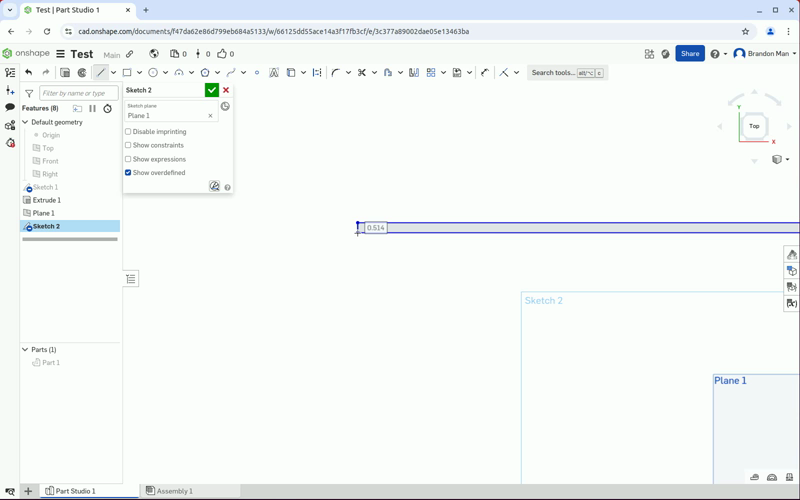
scroll(-6)
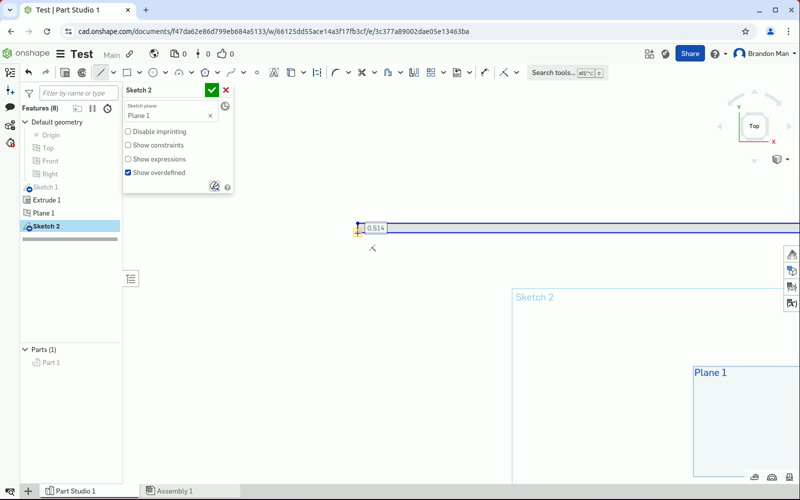
scroll(-6)
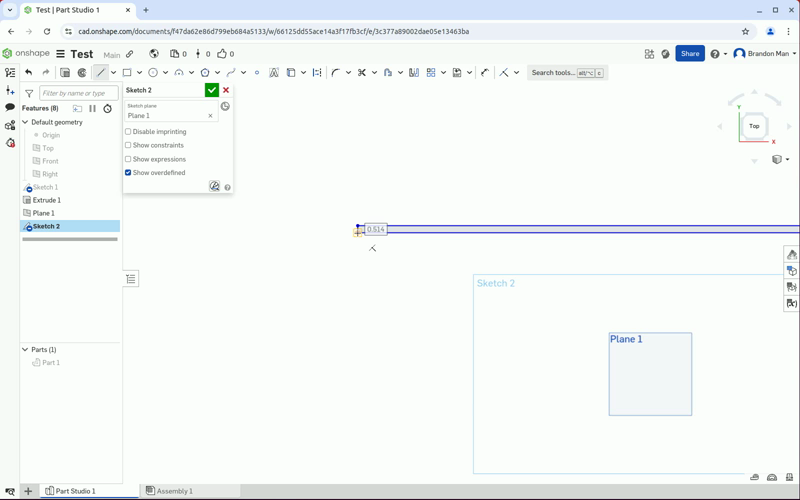
scroll(-6)
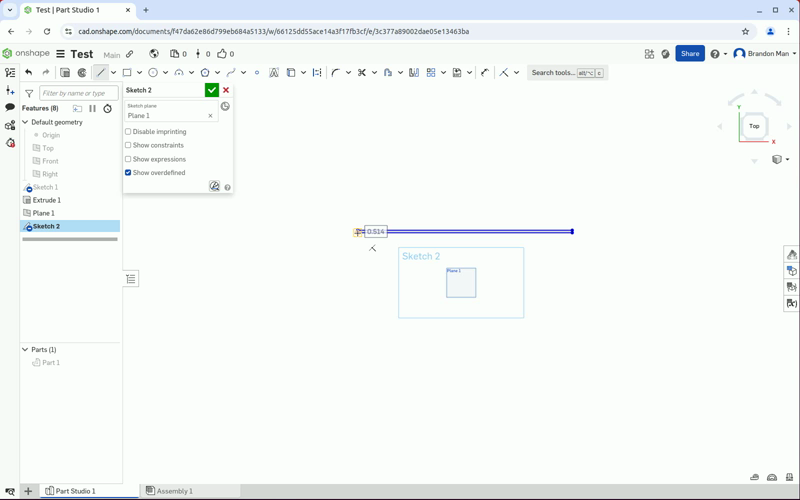
key(esc)
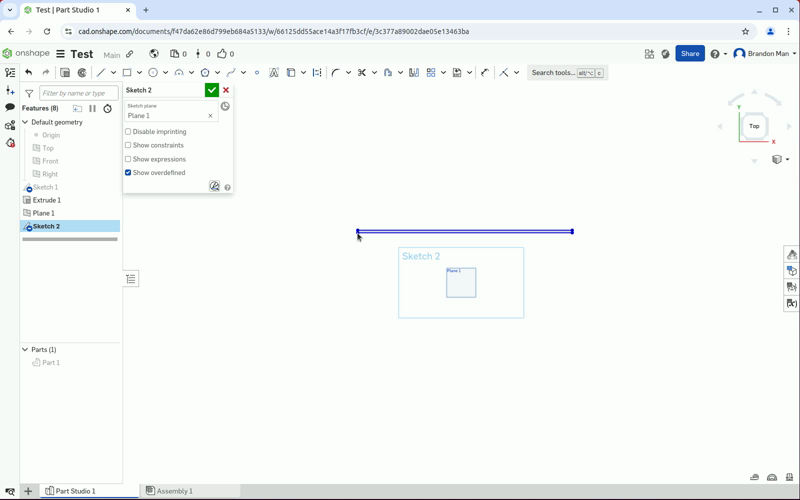
mouse_move(481, 231)
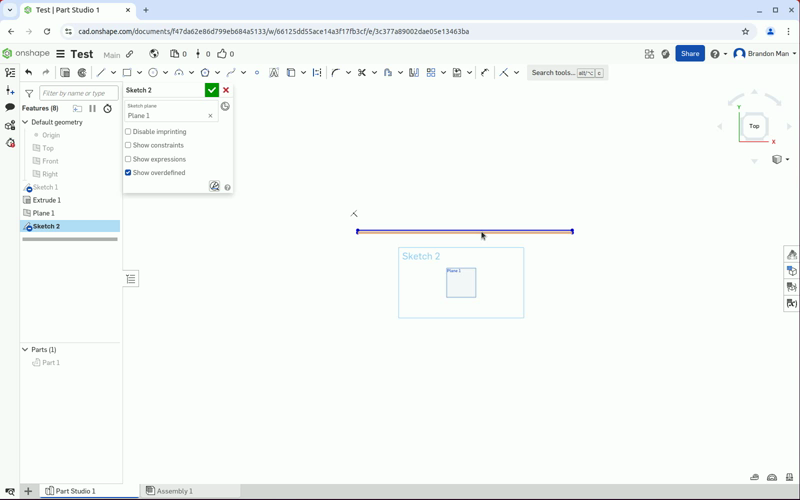
scroll(6)
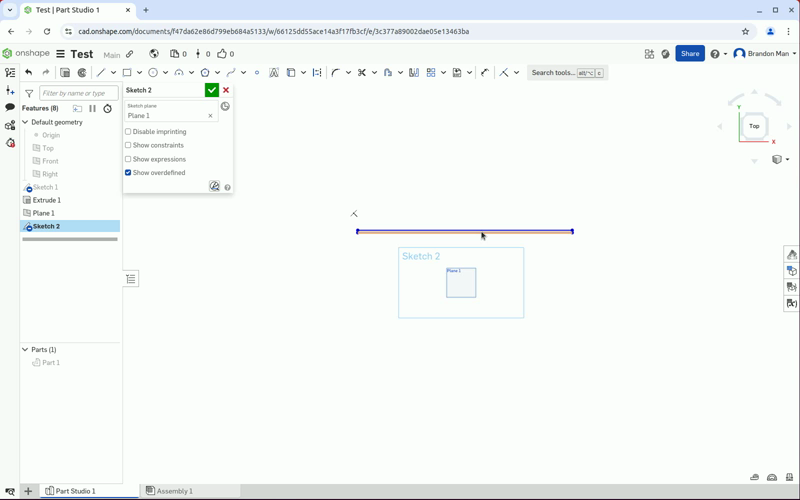
scroll(6)
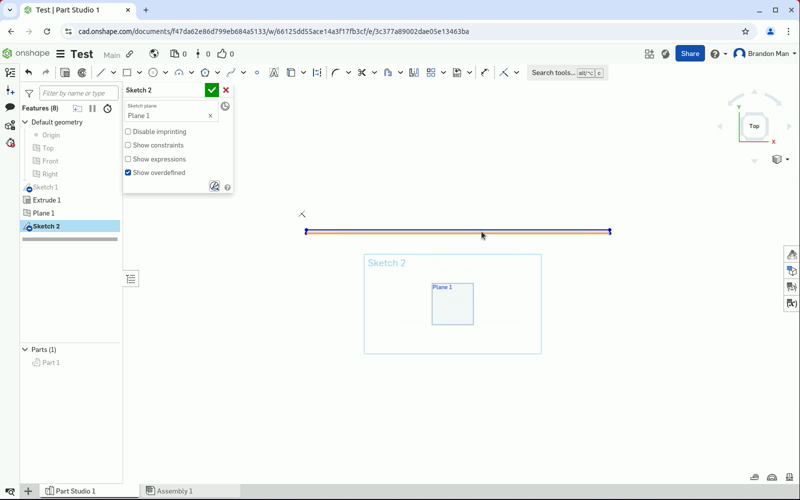
scroll(6)
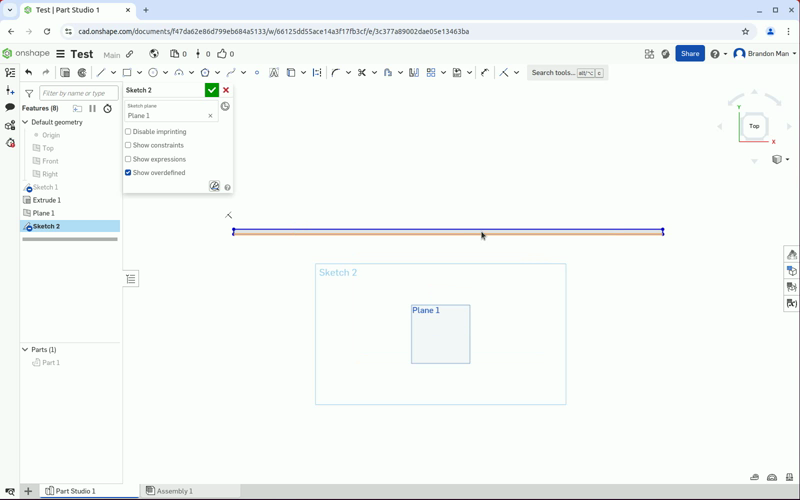
scroll(6)
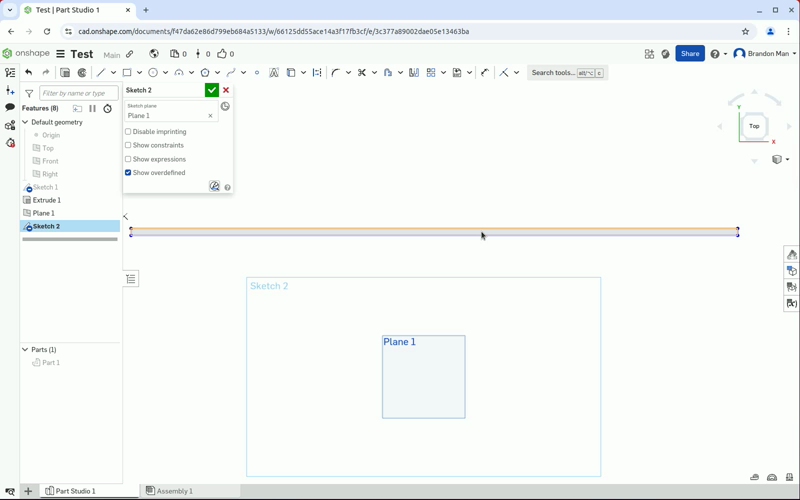
scroll(6)
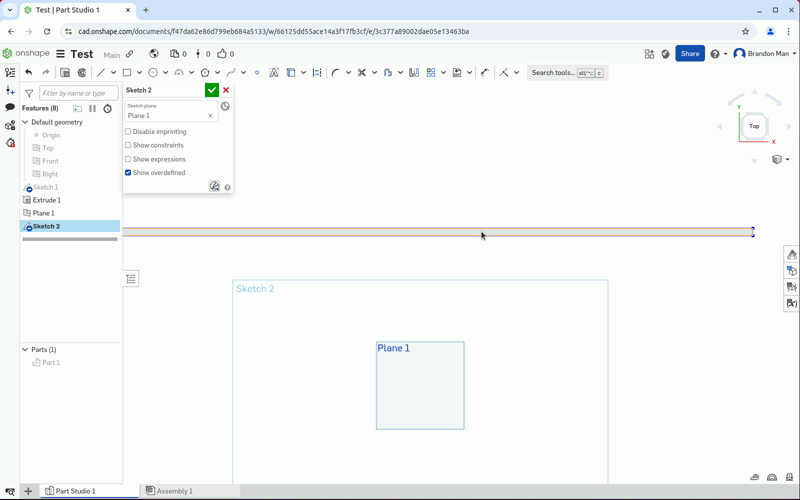
scroll(6)
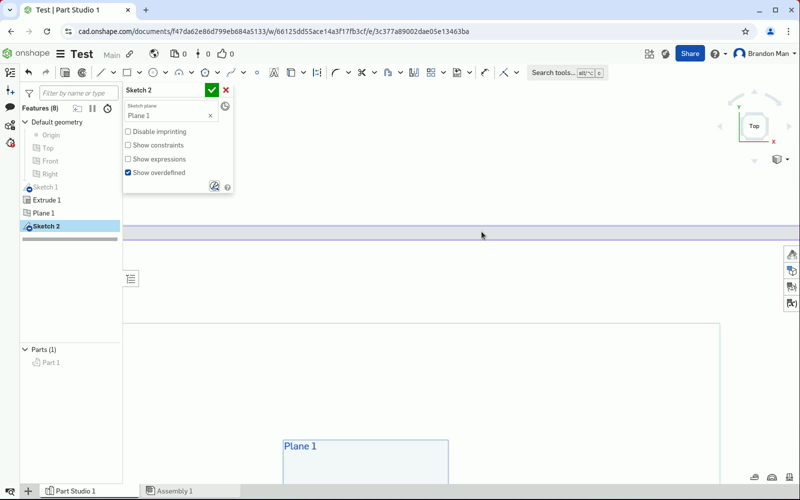
scroll(6)
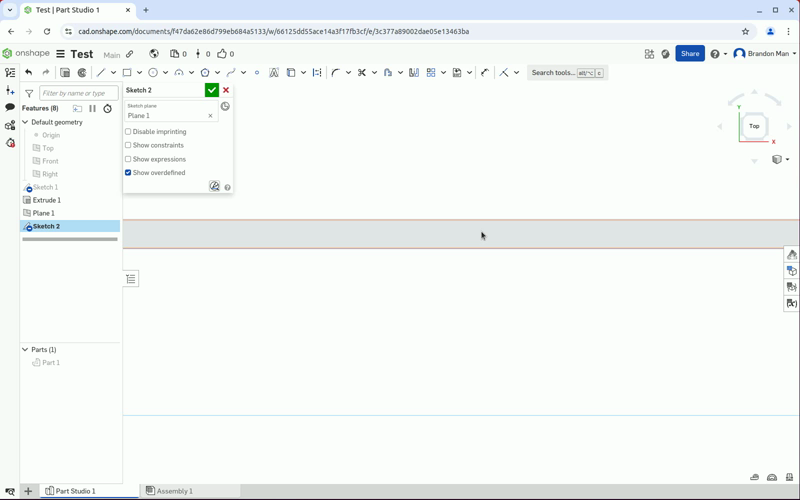
click(481, 231)
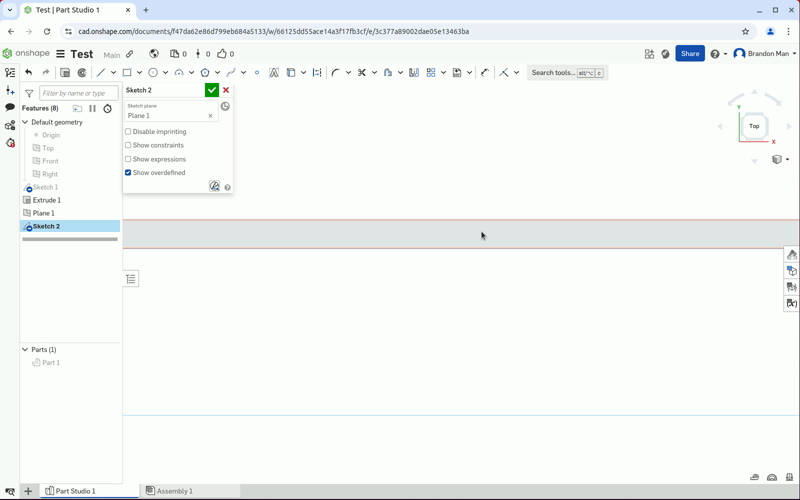
scroll(-6)
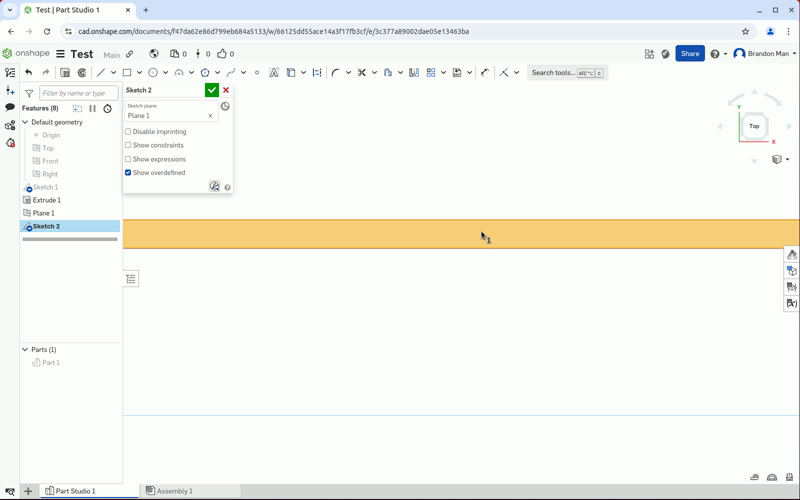
scroll(-6)
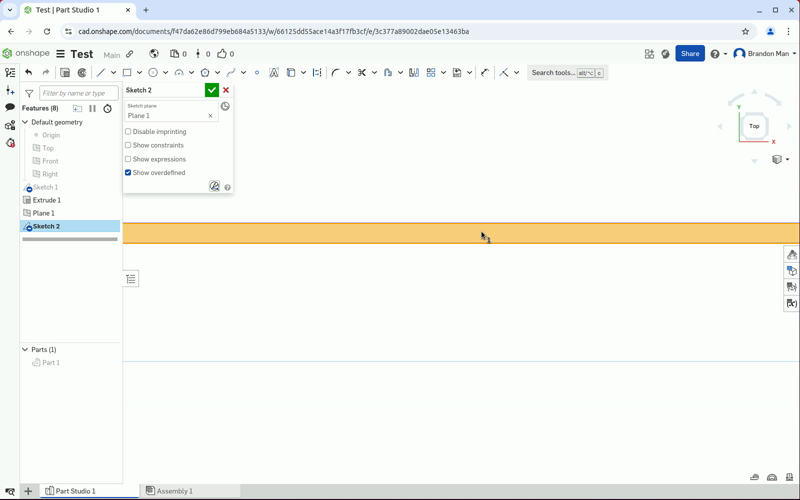
scroll(-6)
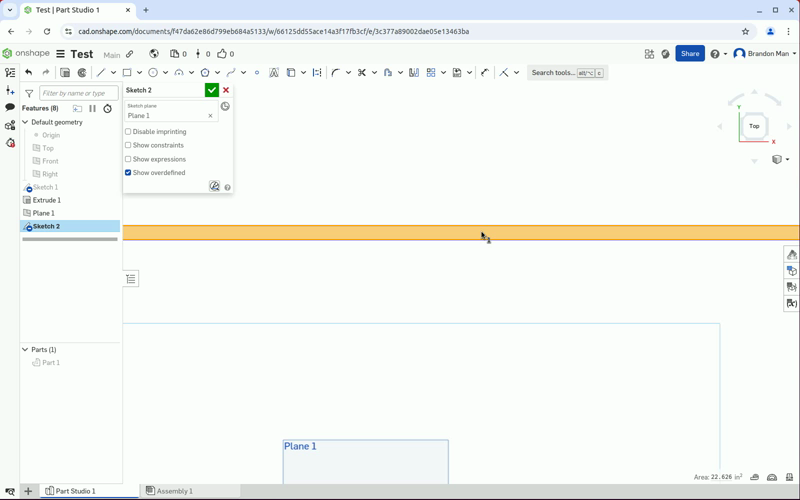
scroll(-6)
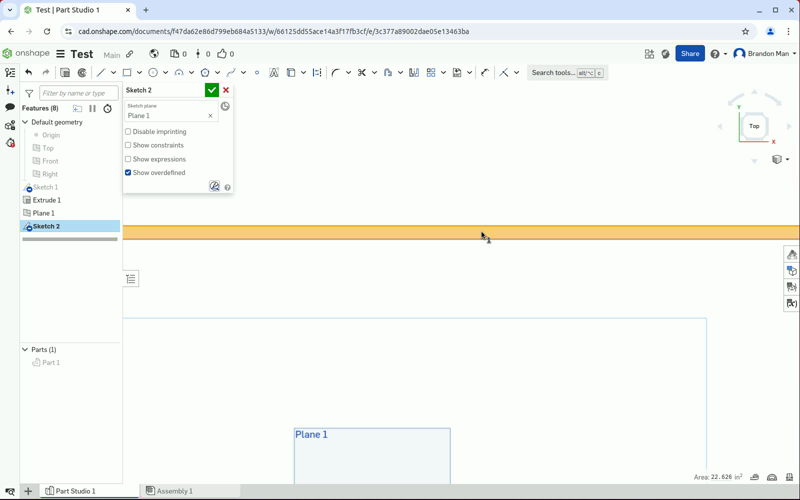
scroll(-6)
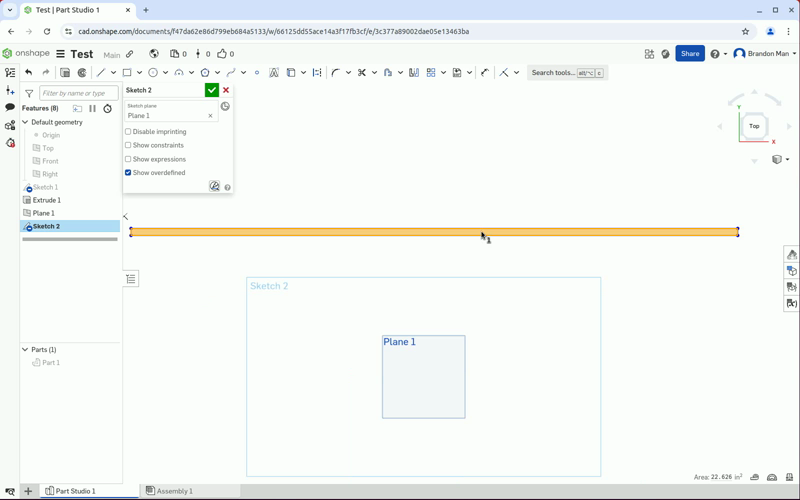
scroll(-6)
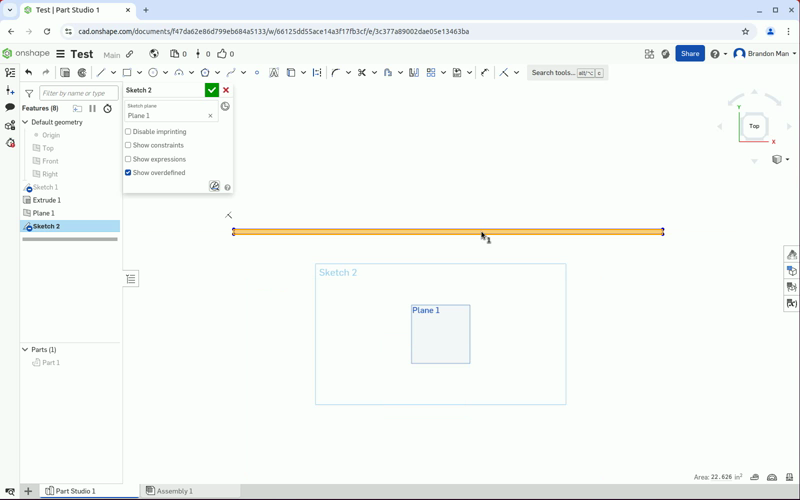
scroll(-6)
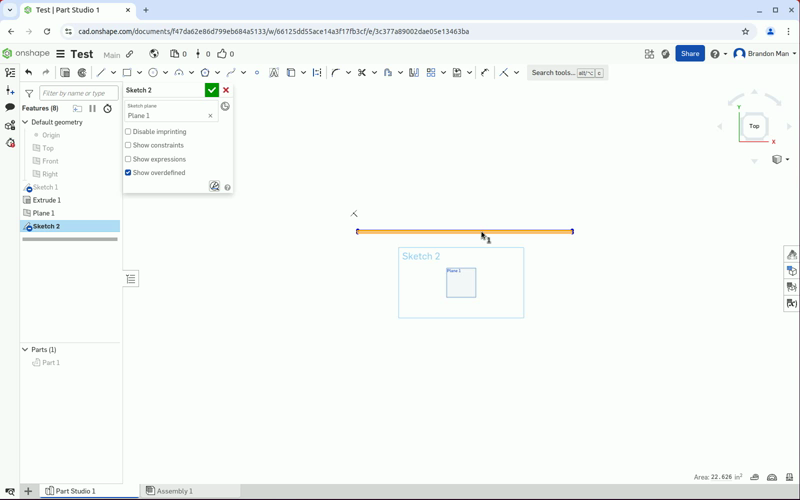
mouse_move(73, 352)
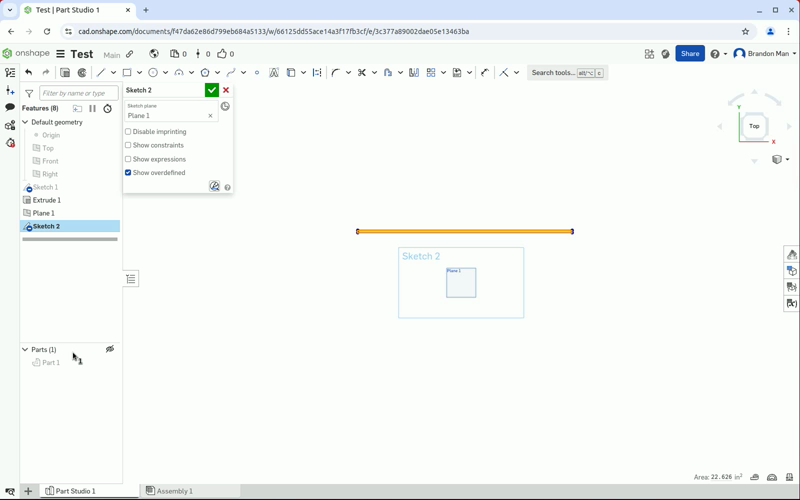
key(shift+y)
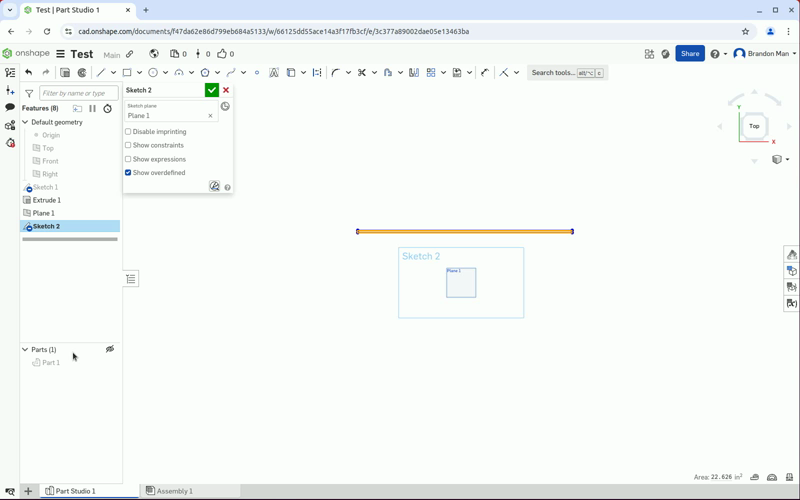
key(shift+e)
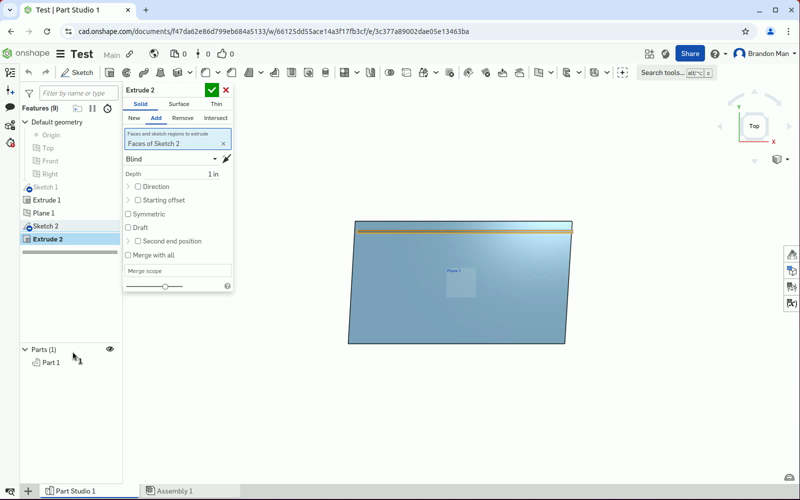
mouse_move(143, 106)
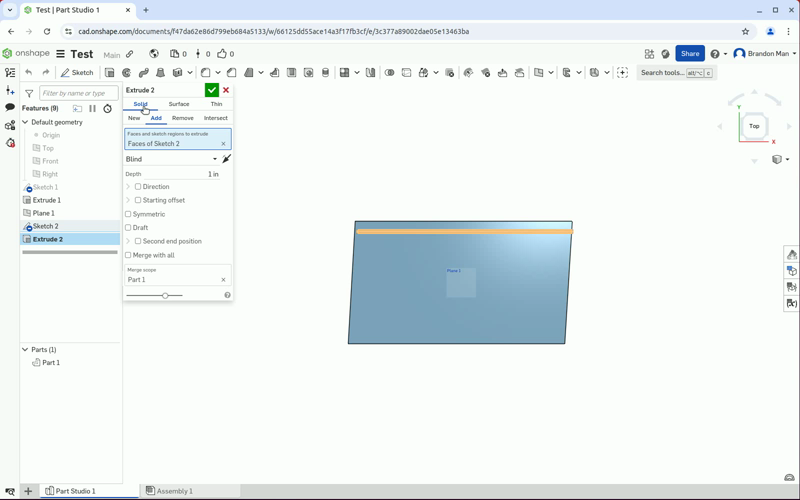
click(143, 106)
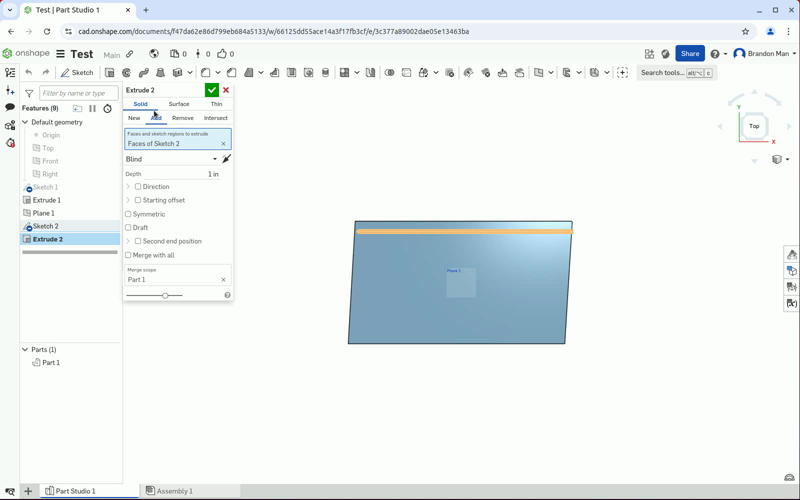
mouse_move(186, 120)
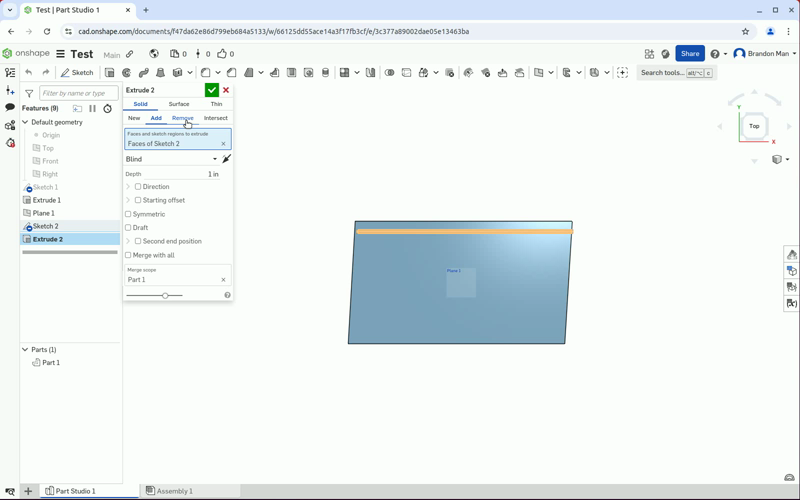
click(186, 120)
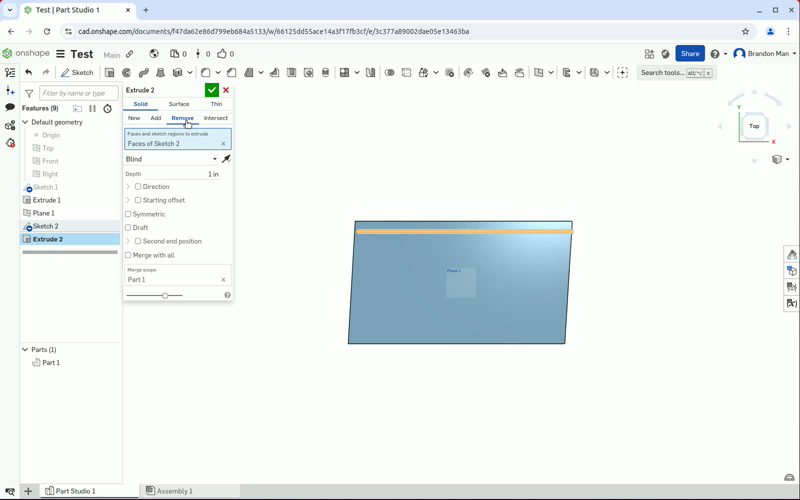
key(tab, 4)
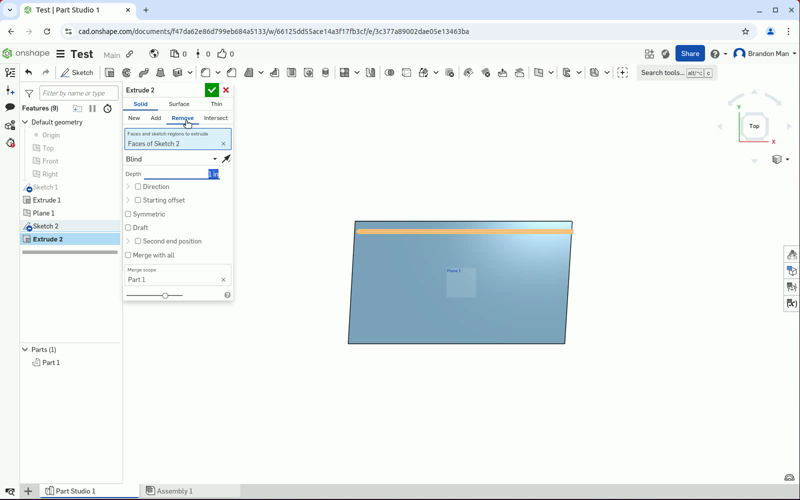
text(0.481)
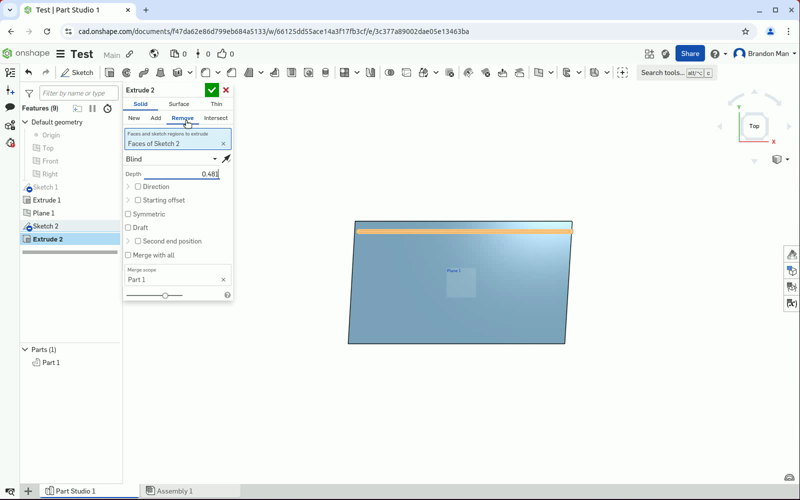
key(tab, 6)
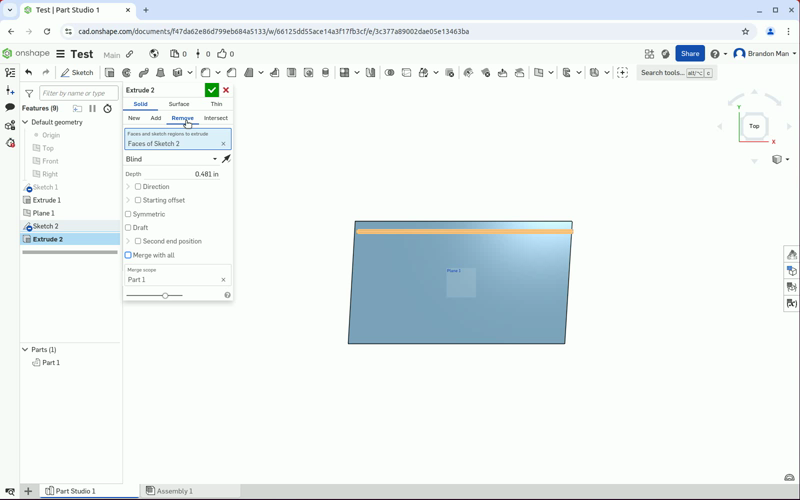
key(space)
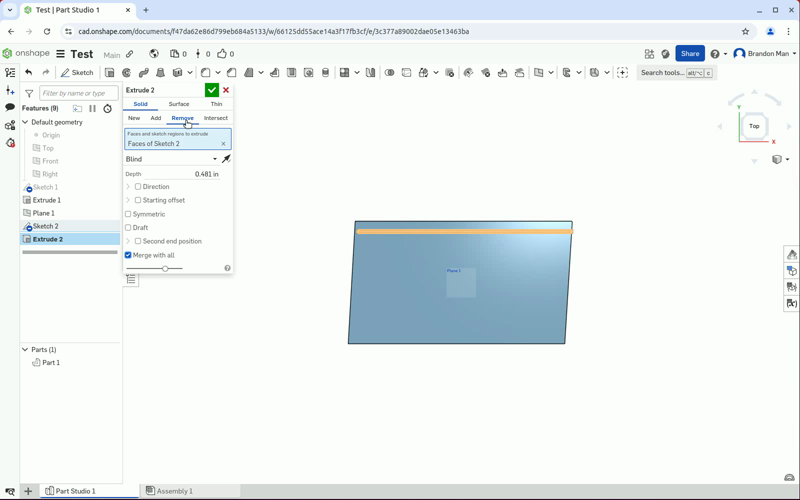
key(enter)
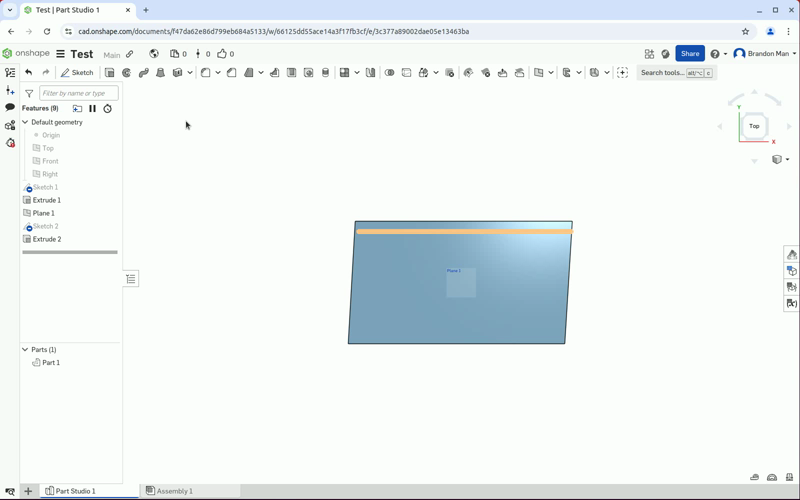
key(shift+h)
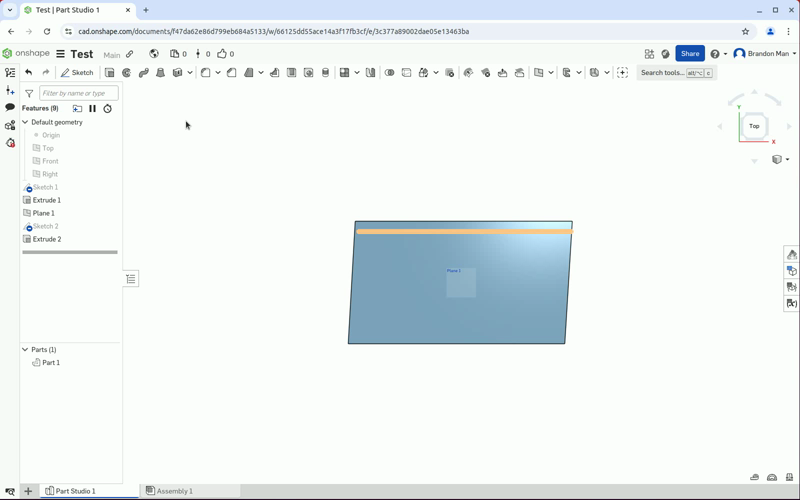
key(shift+h)
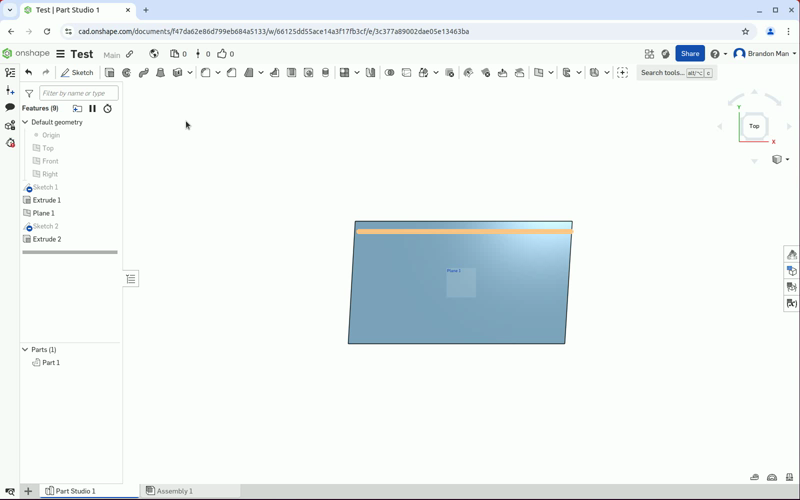
key(shift+7)
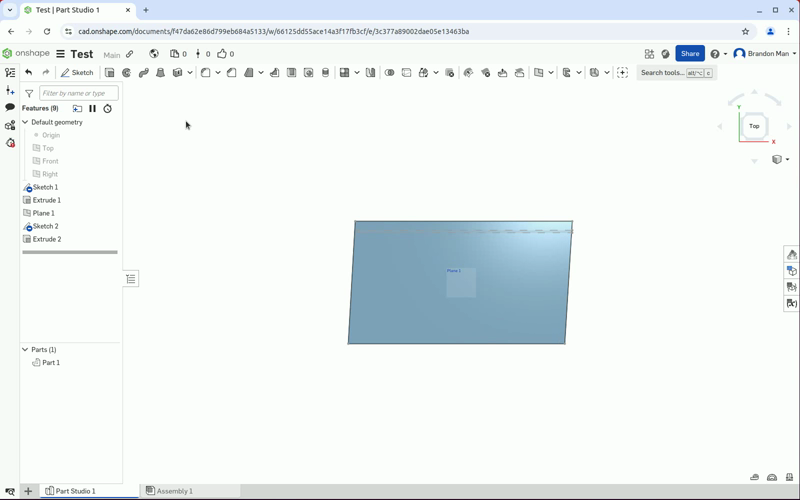
key(up, 3)
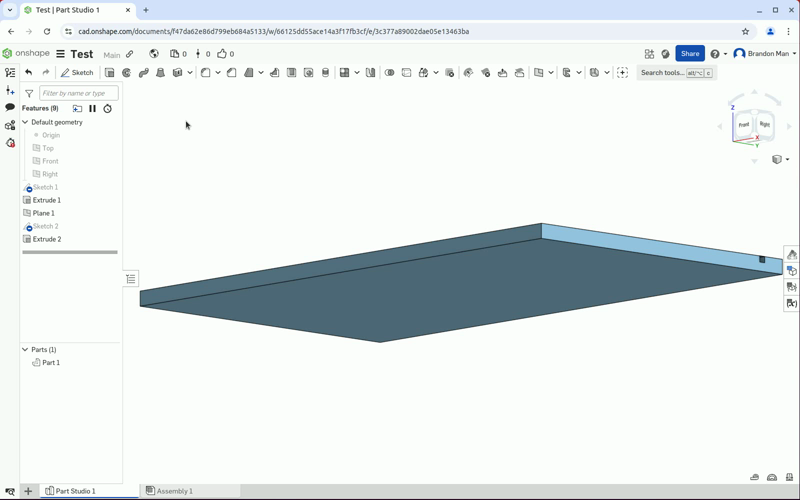
key(left, 3)
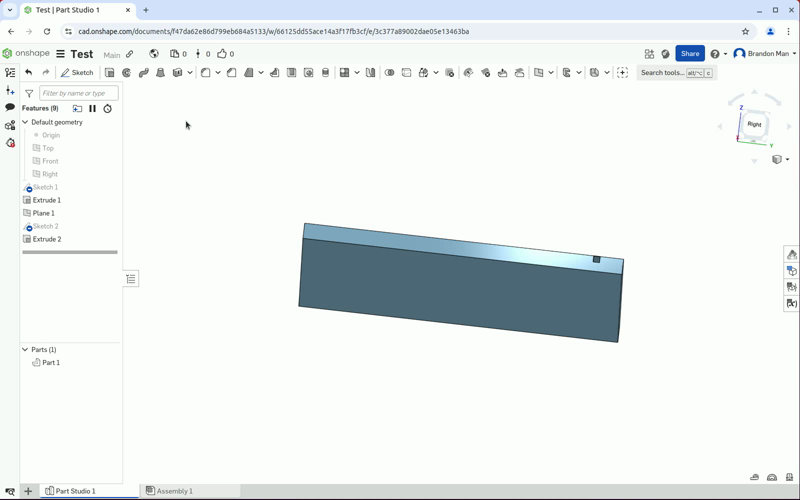
key(right, 3)
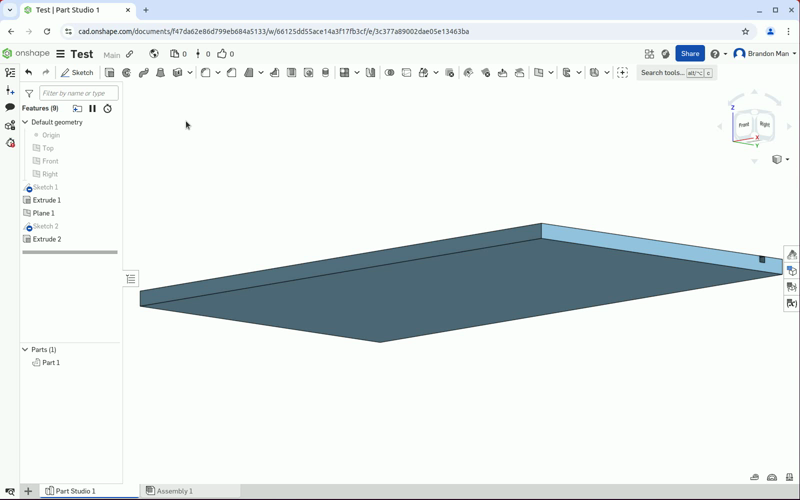
key(down, 3)
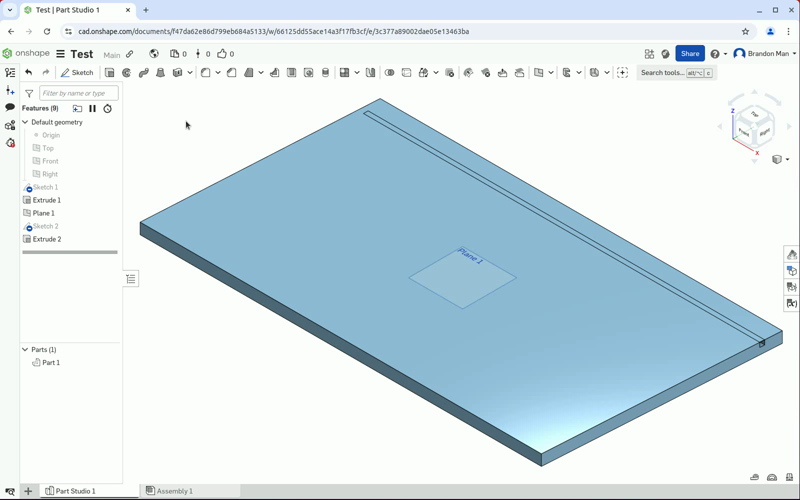
mouse_move(73, 189)
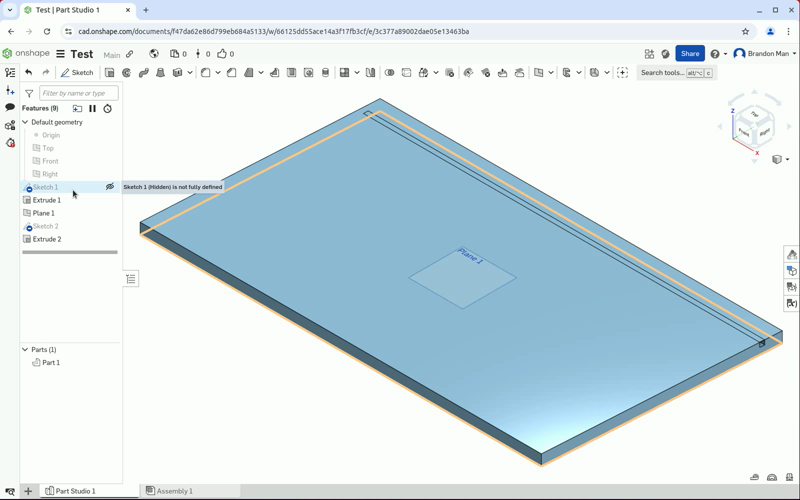
click(73, 189)